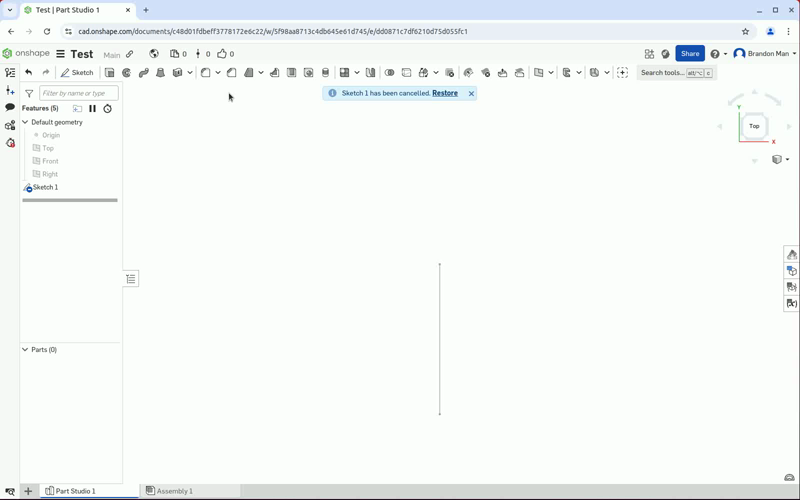
key(shift+h)
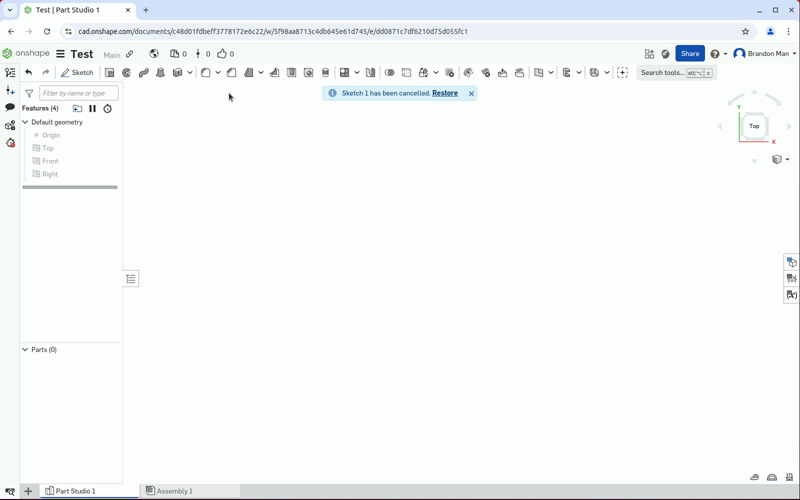
mouse_move(73, 352)
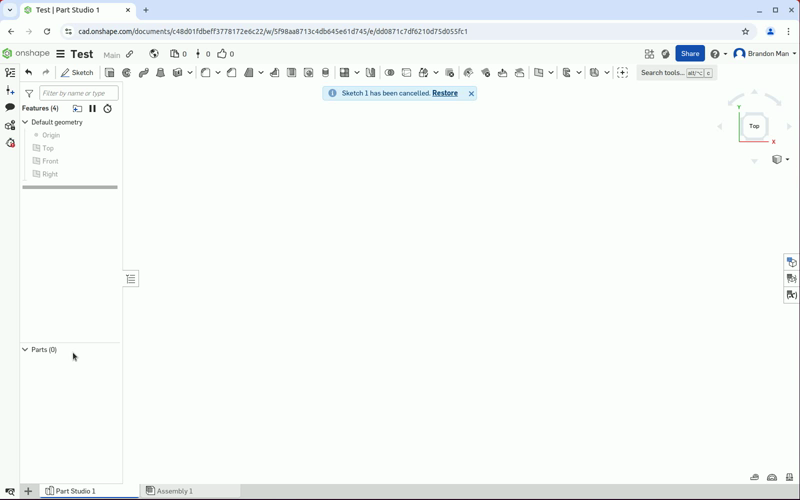
key(y)
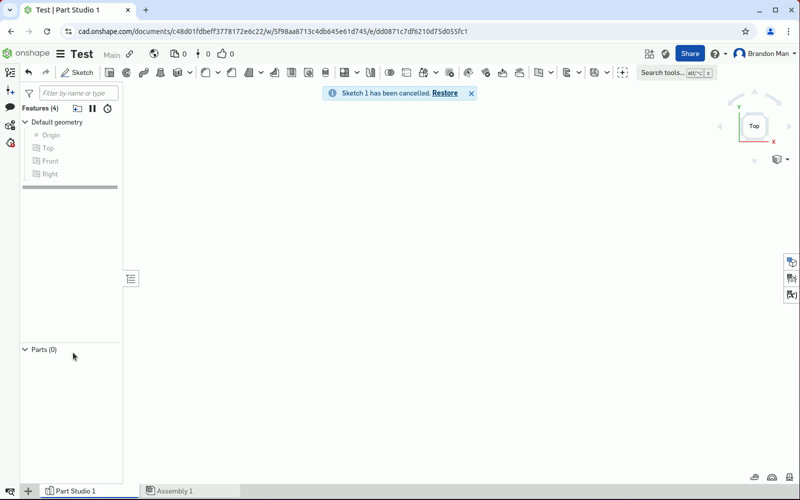
key(shift+p)
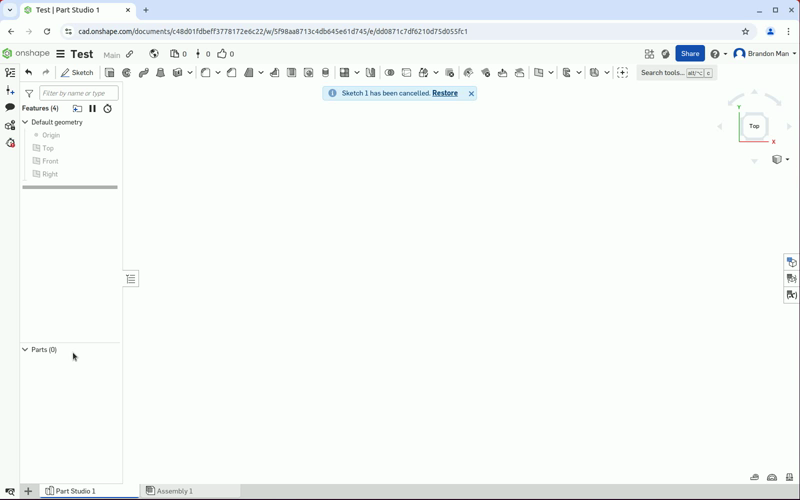
key(space)
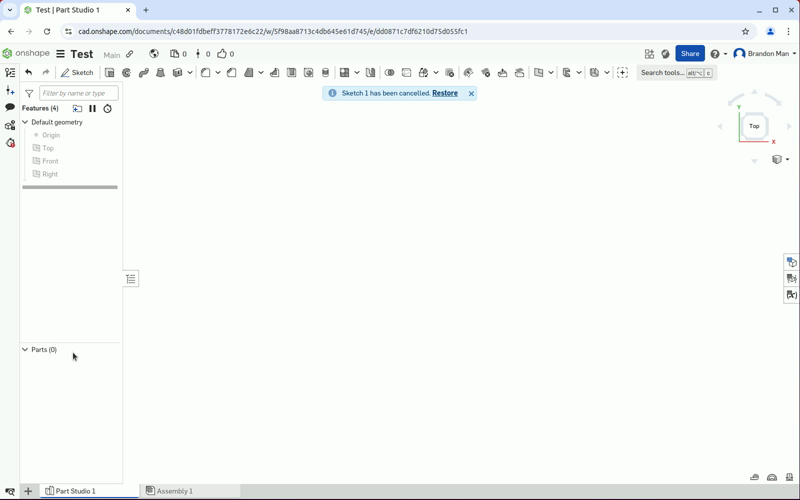
key_down(shift)
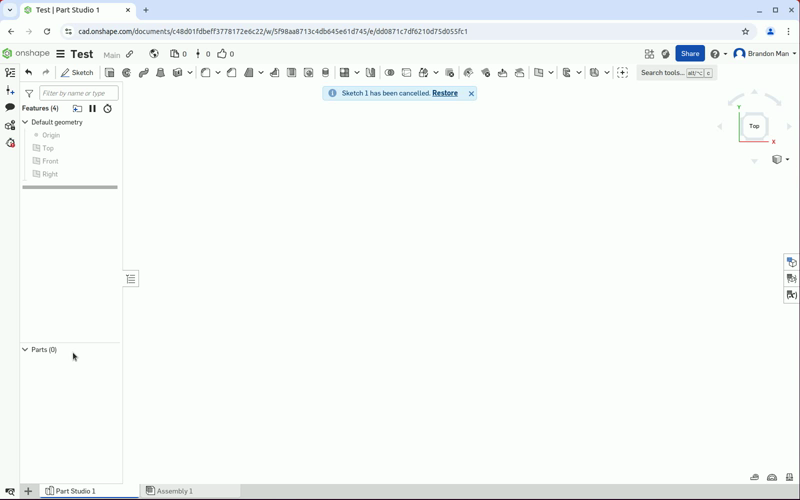
key(up)
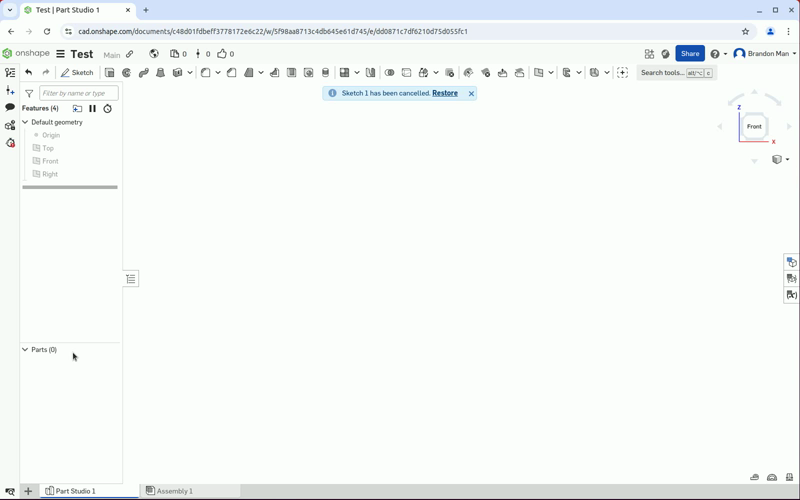
key_up(shift)
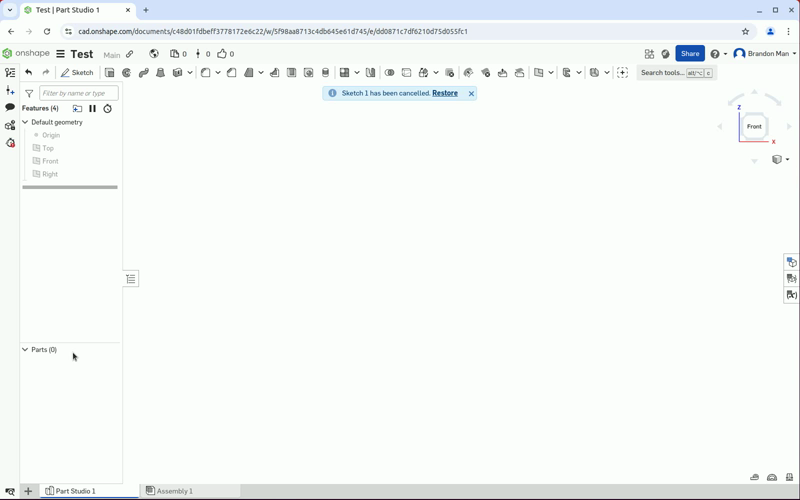
mouse_move(73, 352)
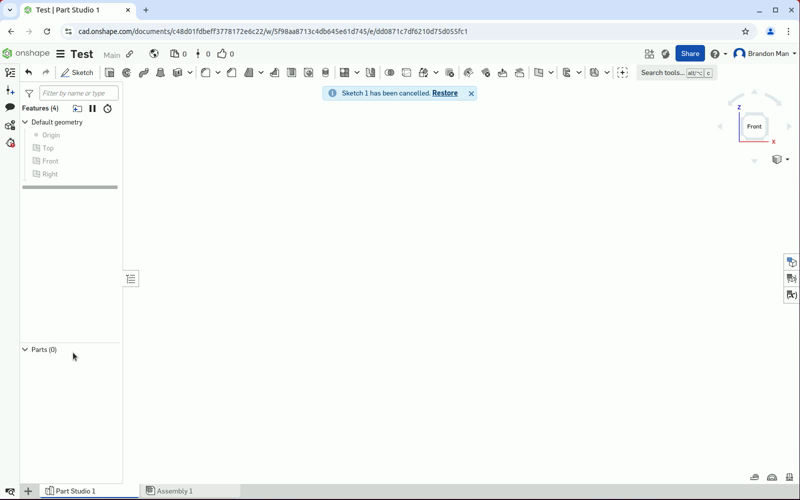
key(shift+y)
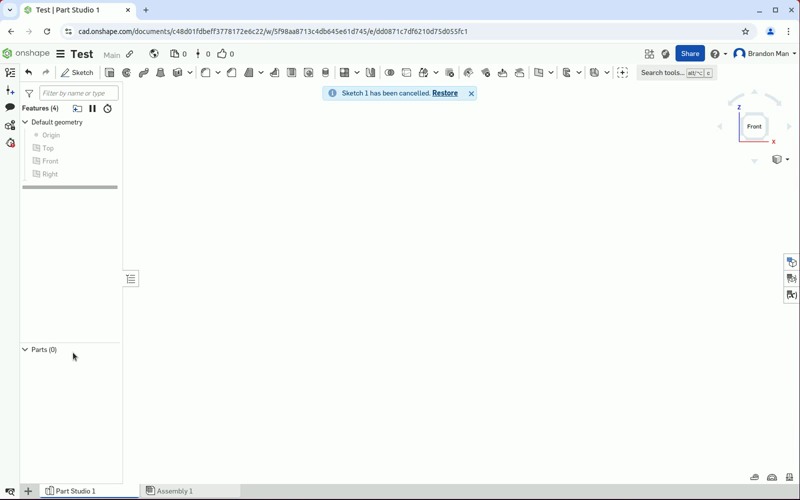
key(shift+s)
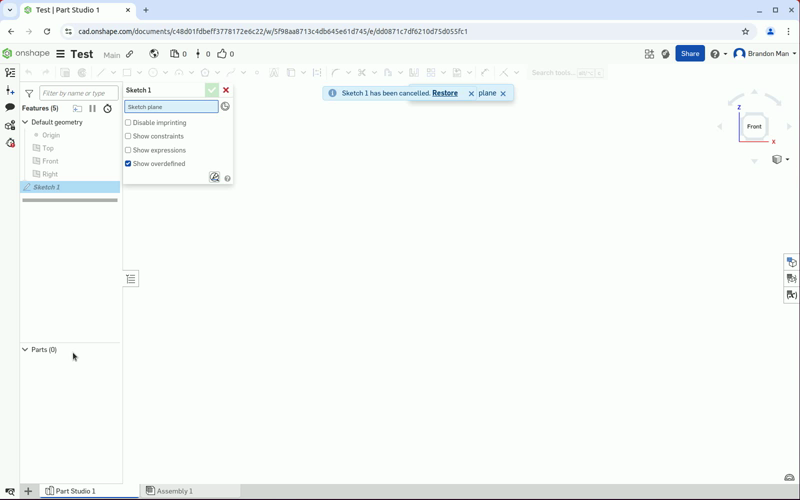
mouse_move(73, 163)
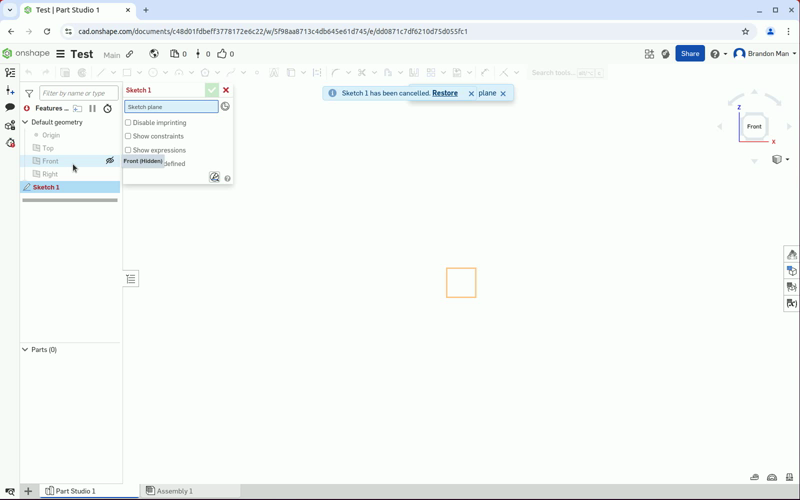
click(73, 163)
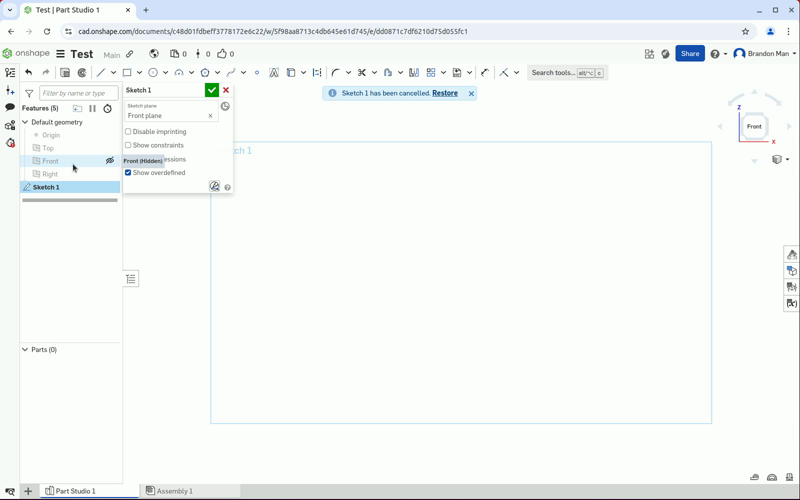
mouse_move(73, 352)
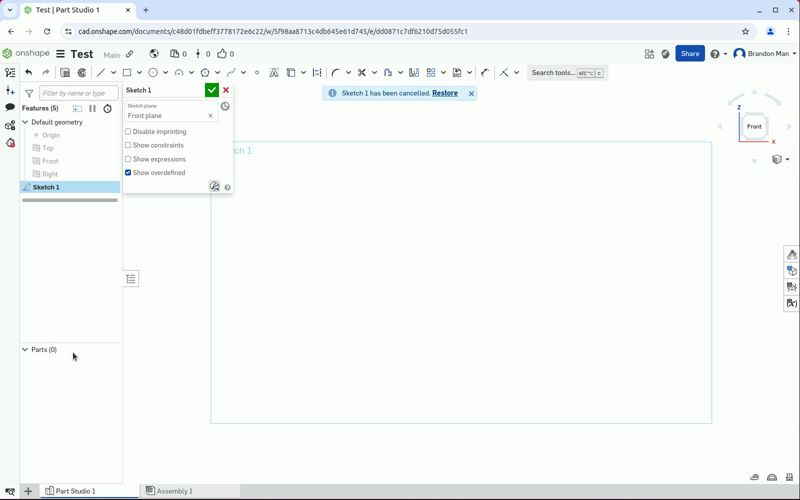
key(y)
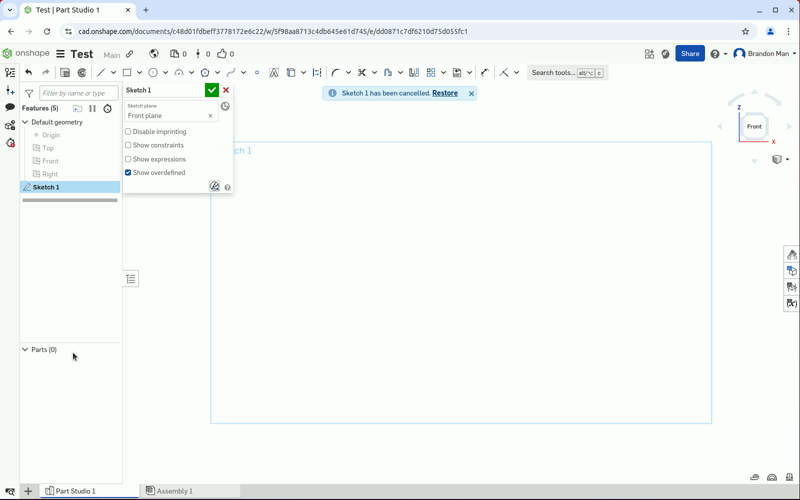
key(l)
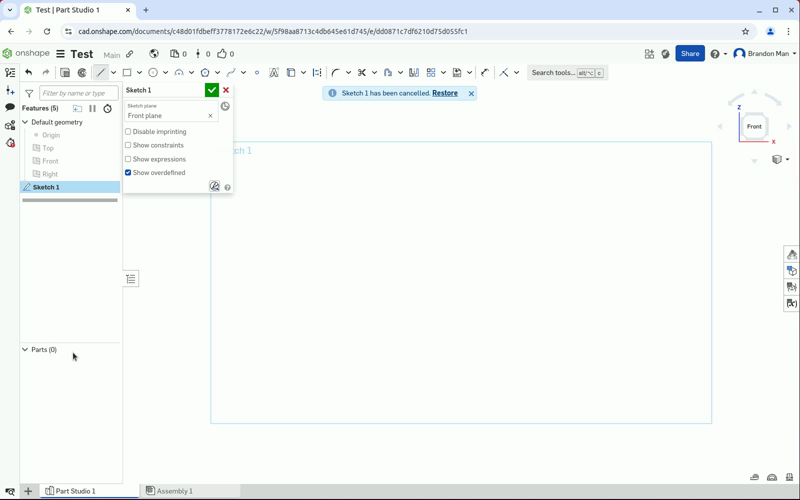
key_down(shift)
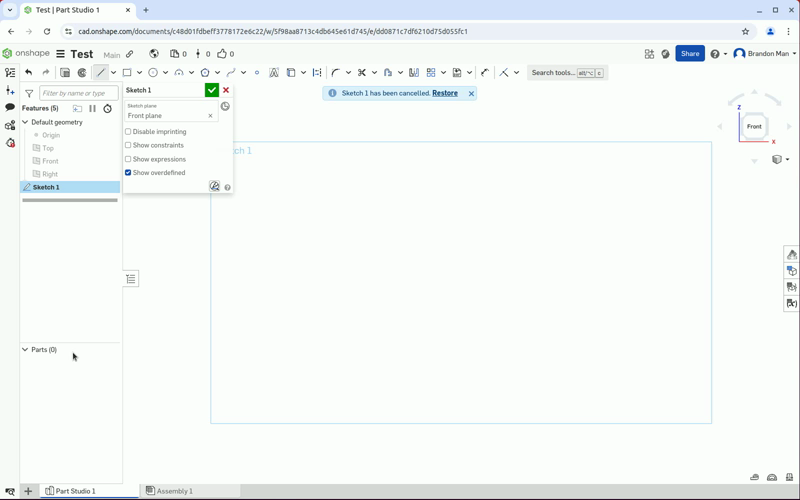
mouse_move(454, 265)
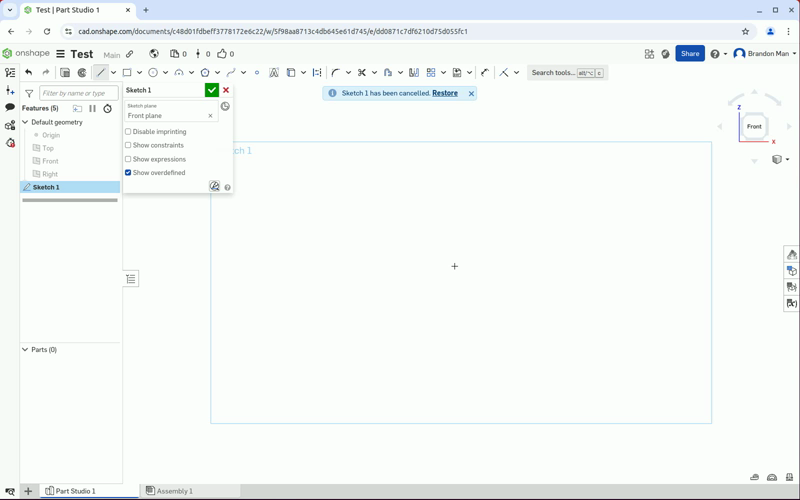
click(454, 265)
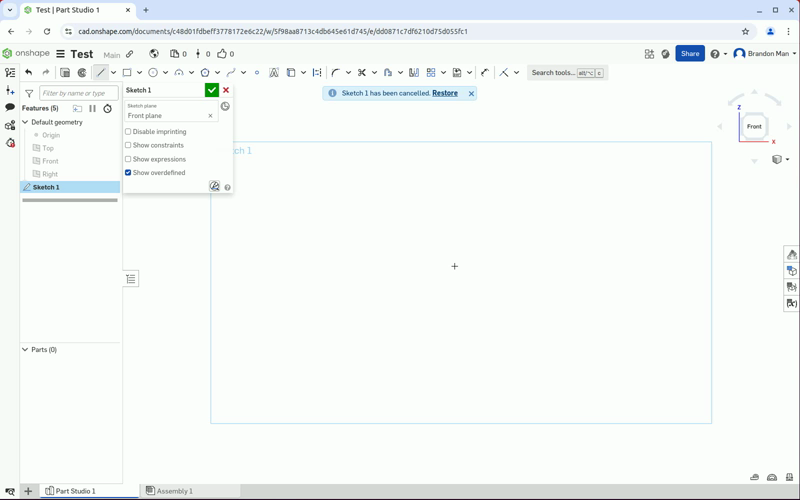
key_up(shift)
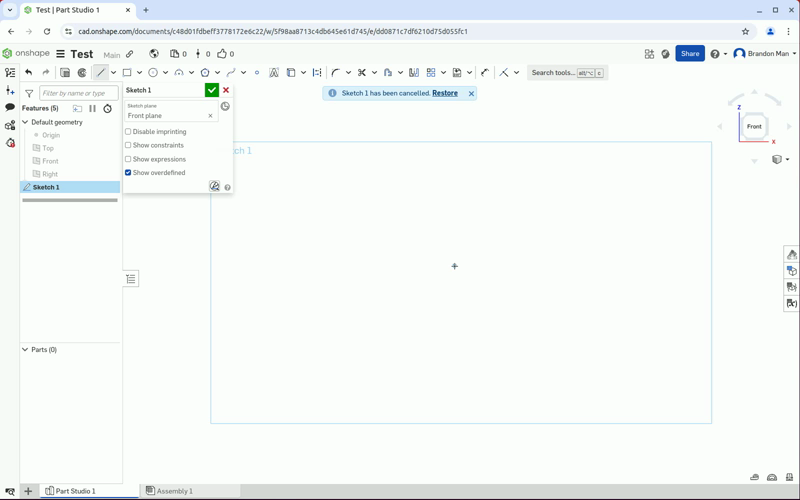
key_down(shift)
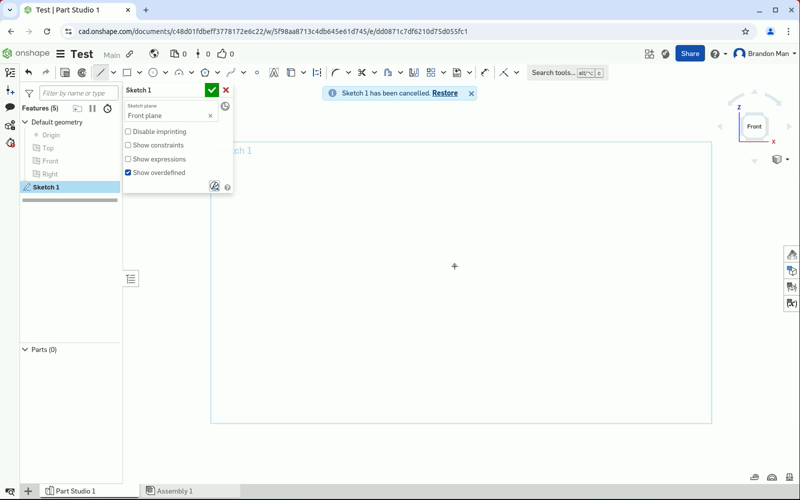
mouse_move(531, 265)
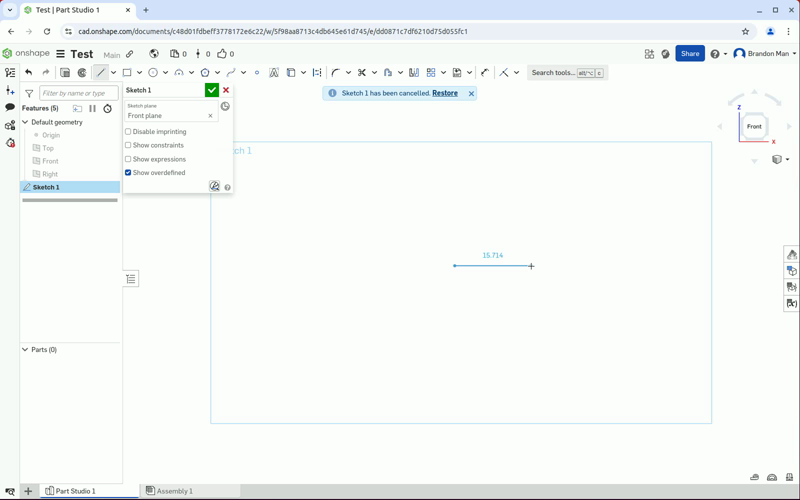
click(531, 265)
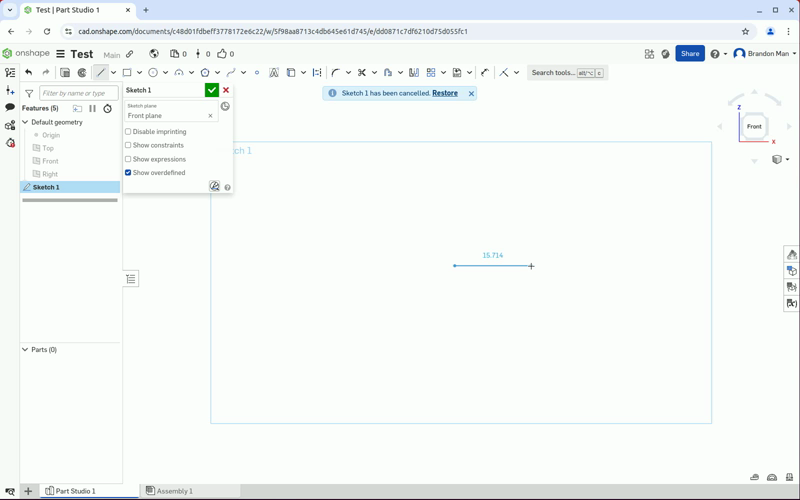
key_up(shift)
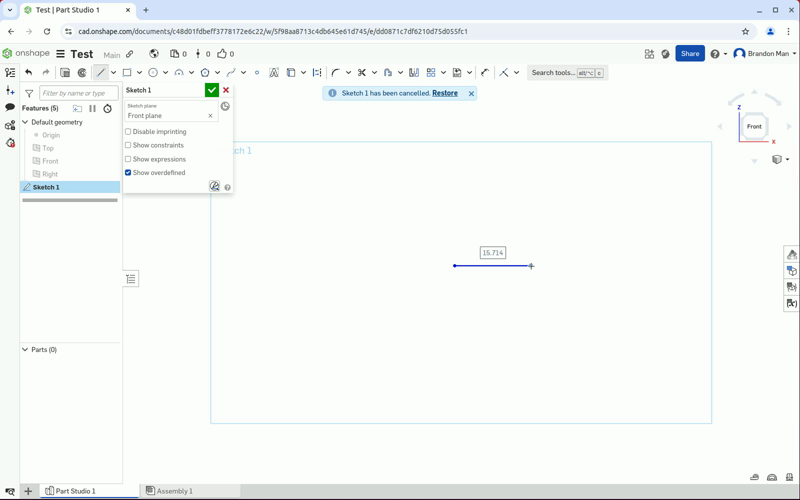
key_down(shift)
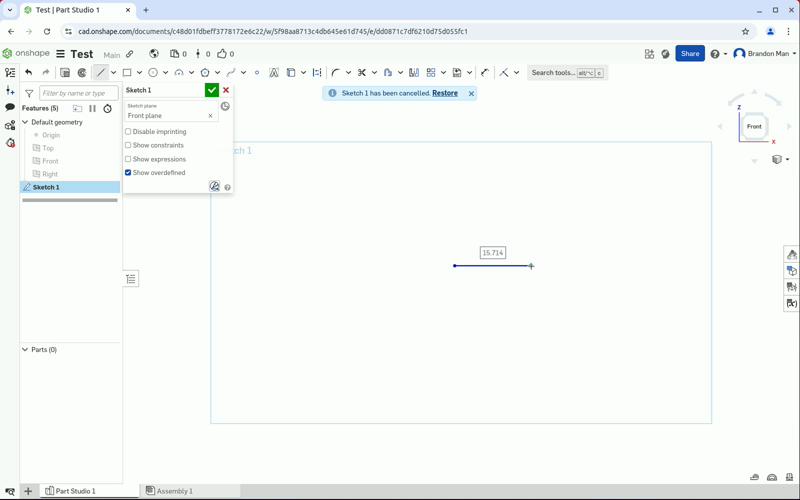
mouse_move(531, 170)
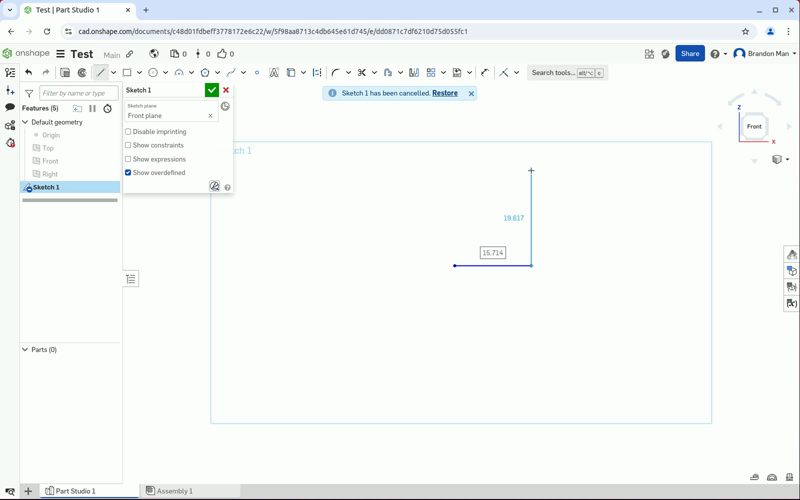
click(531, 170)
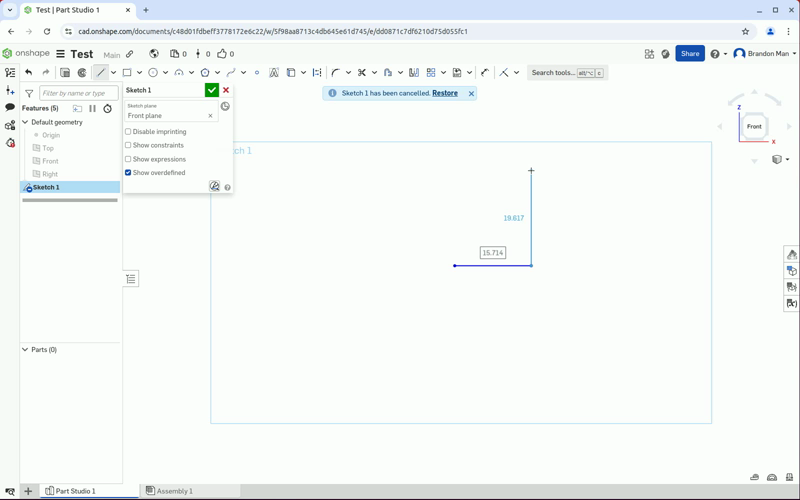
key_up(shift)
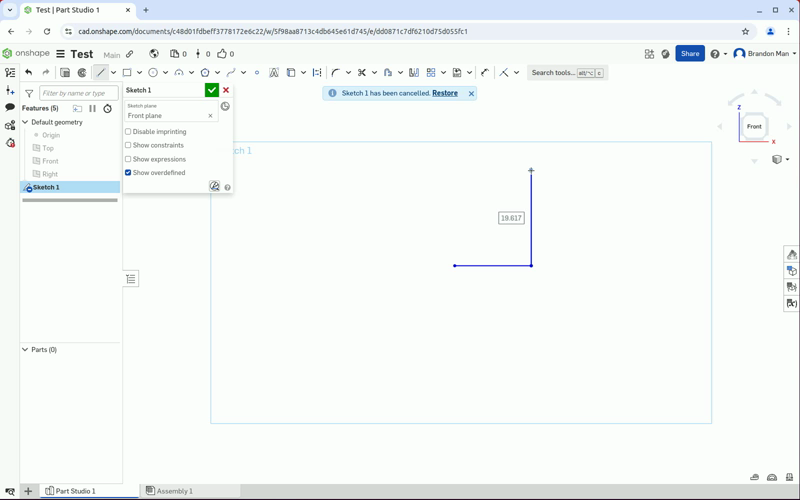
key_down(shift)
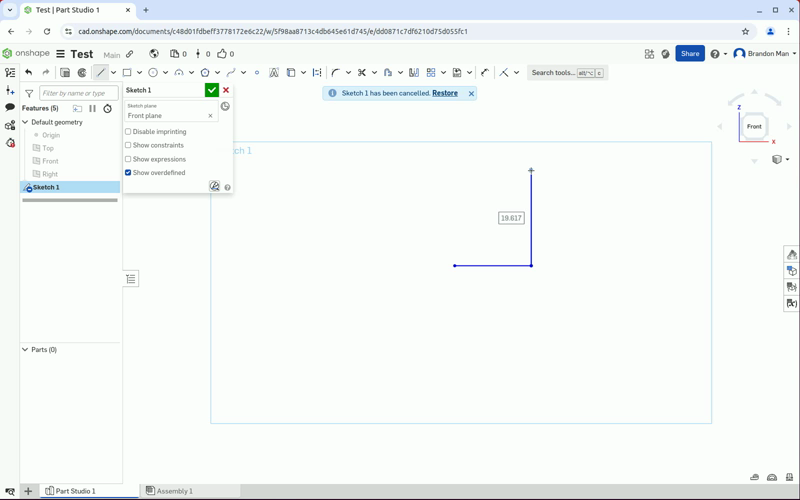
mouse_move(454, 170)
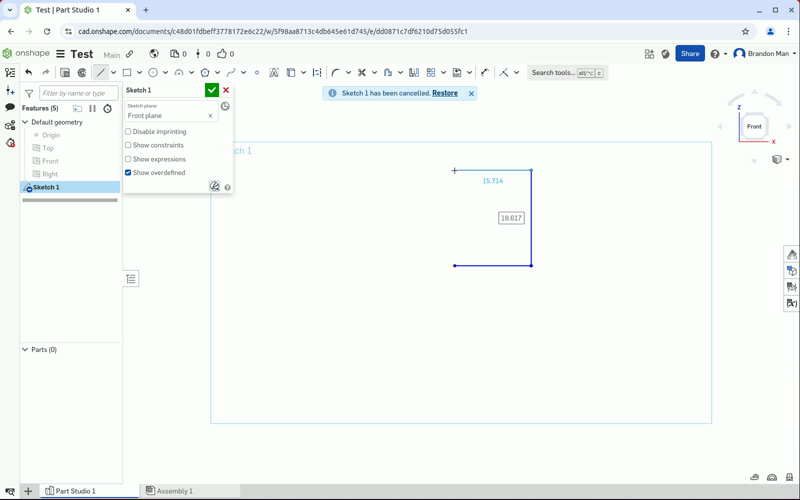
click(454, 170)
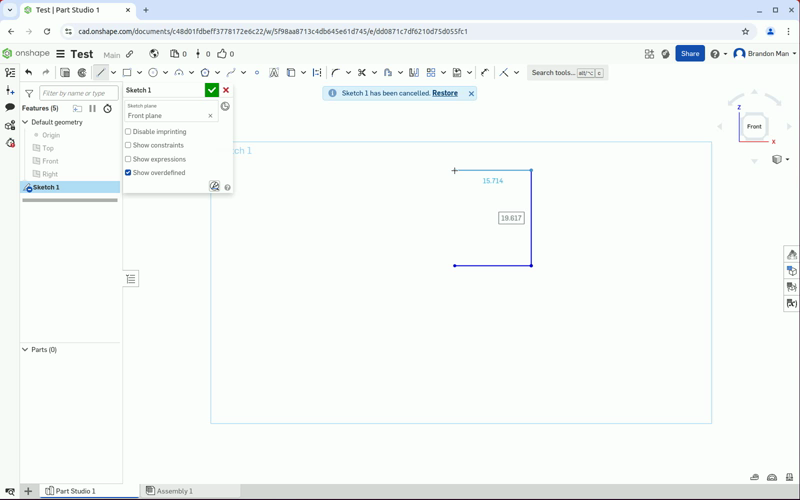
key_up(shift)
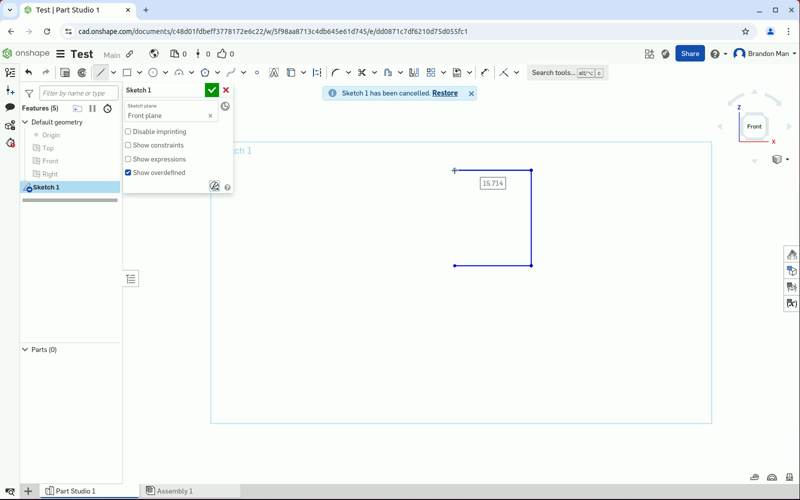
key_down(shift)
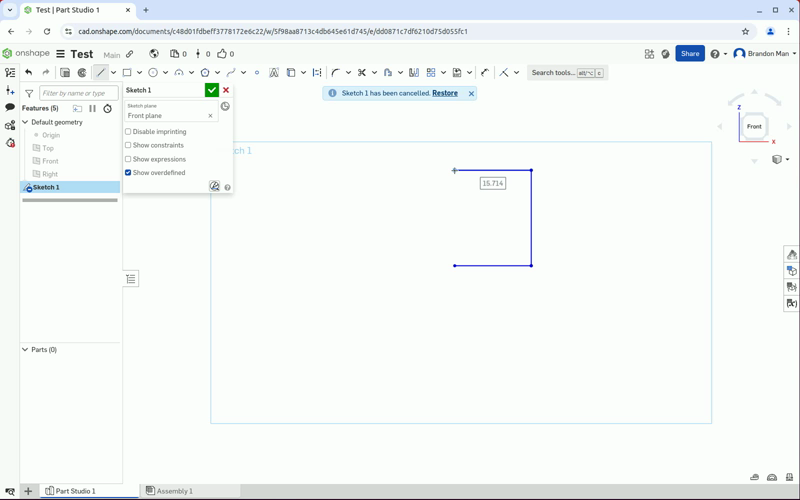
mouse_move(454, 265)
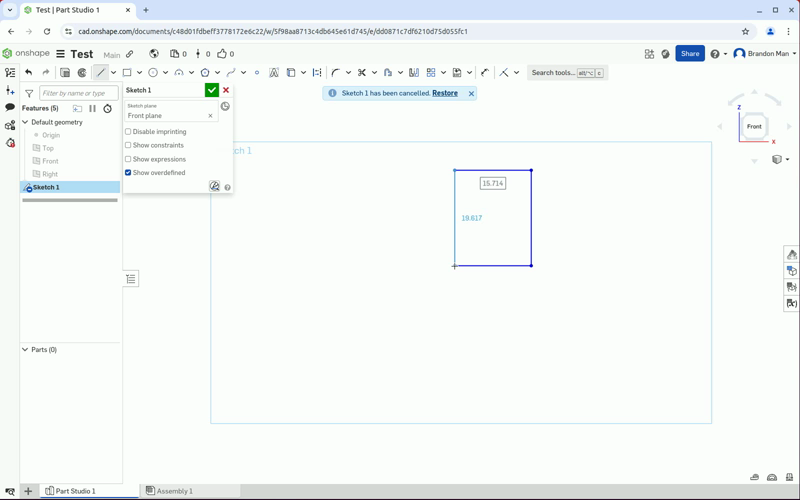
key_up(shift)
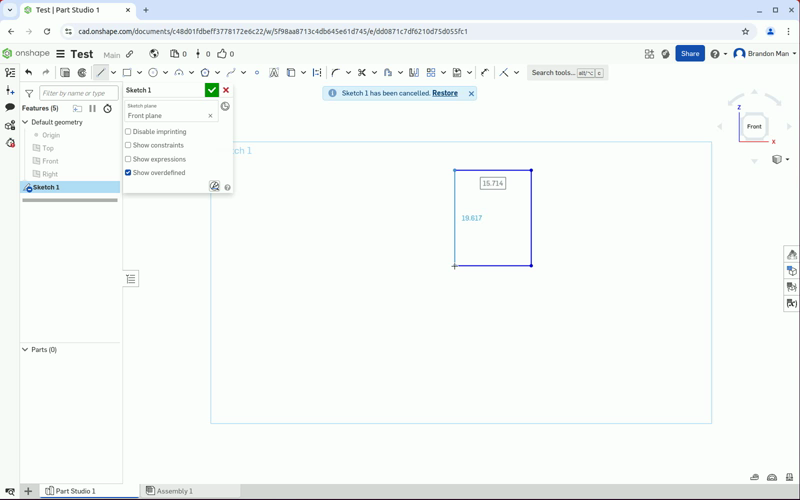
click(454, 265)
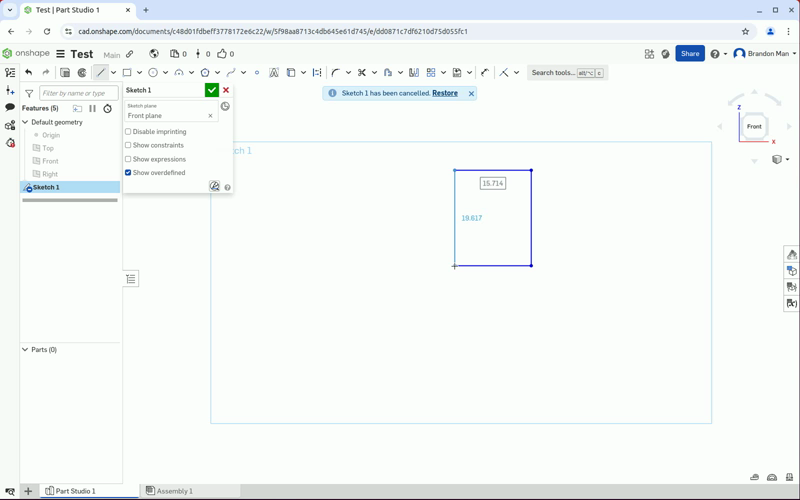
key(esc)
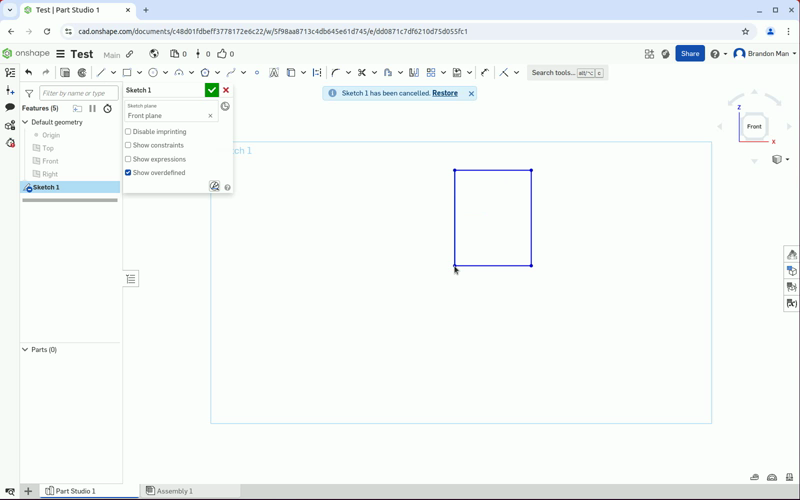
key(c)
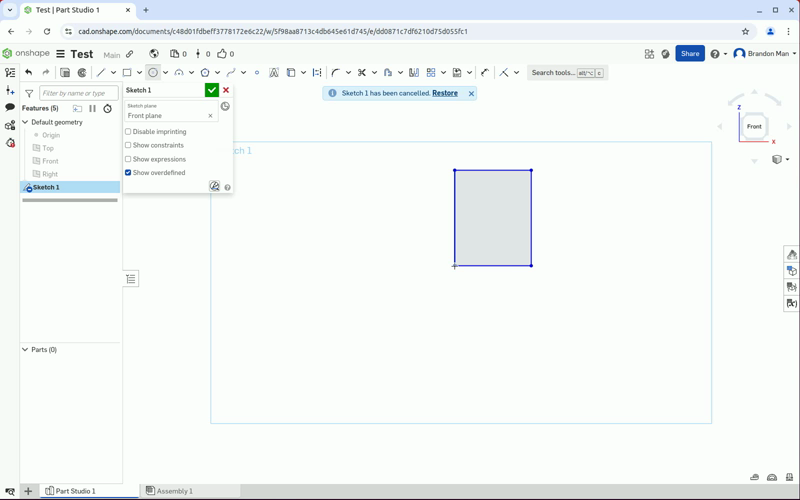
key_down(shift)
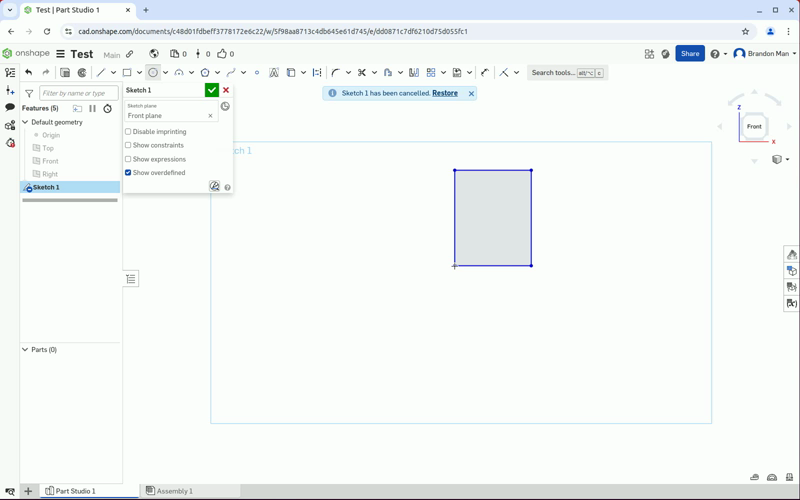
mouse_move(492, 217)
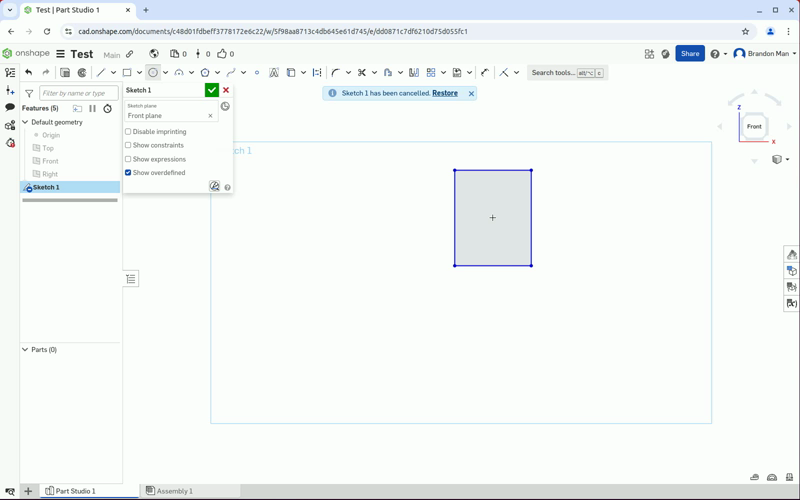
click(492, 217)
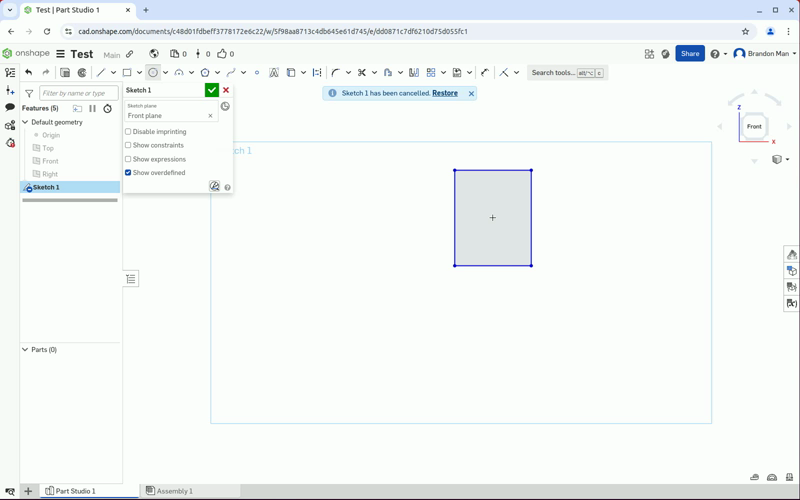
key_up(shift)
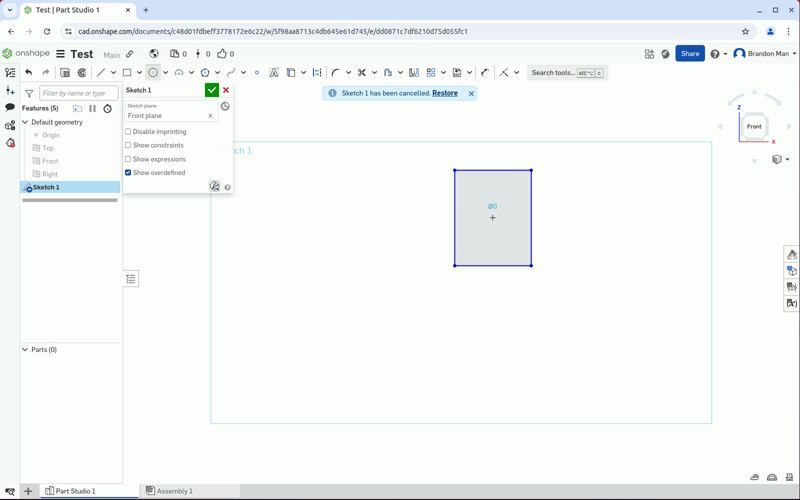
mouse_move(511, 217)
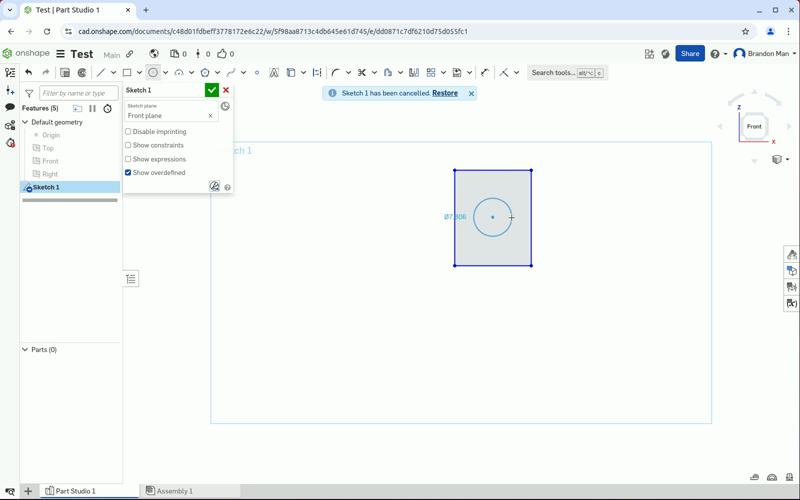
click(511, 217)
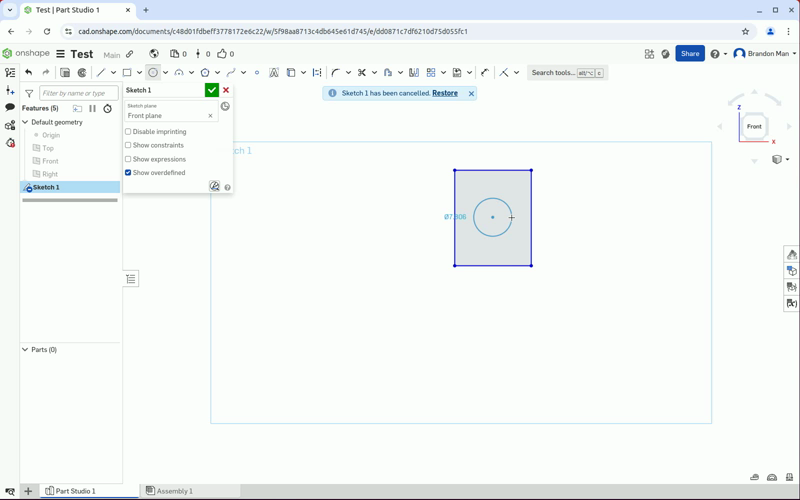
key(esc)
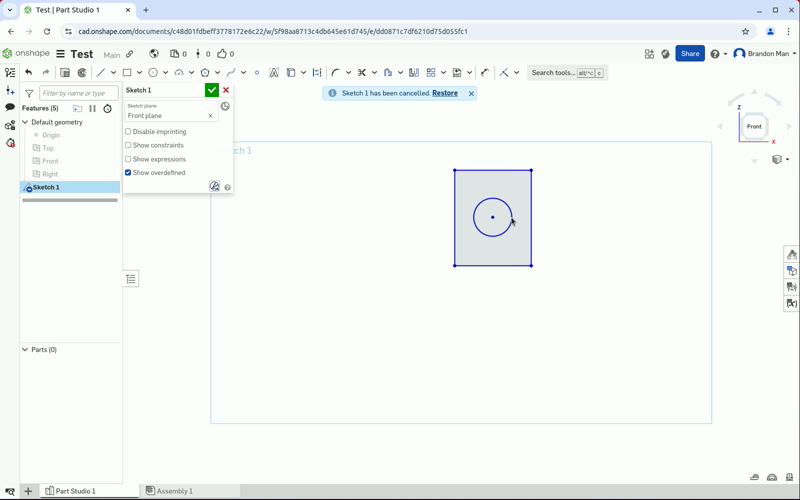
mouse_move(526, 200)
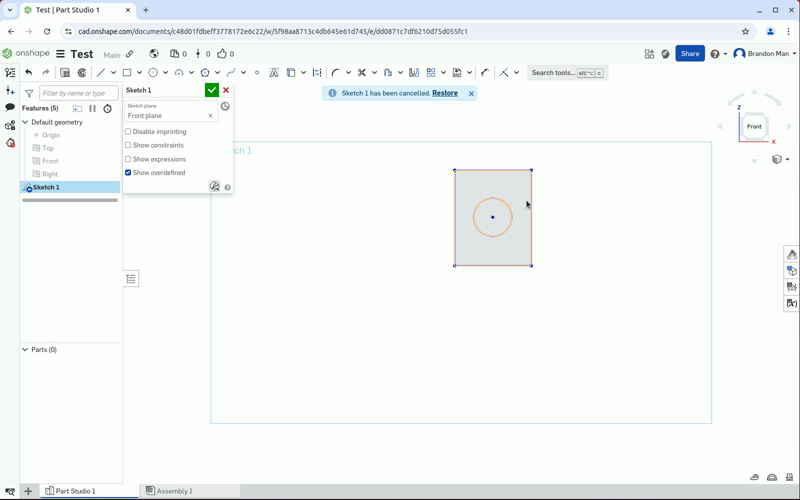
click(526, 200)
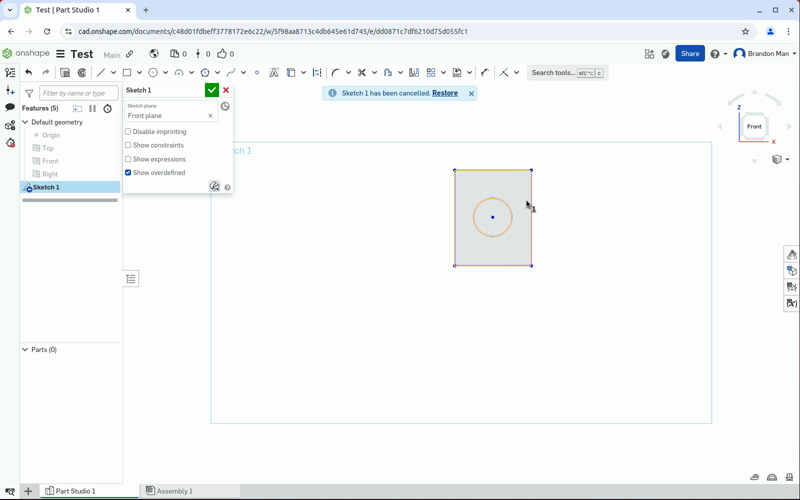
mouse_move(73, 352)
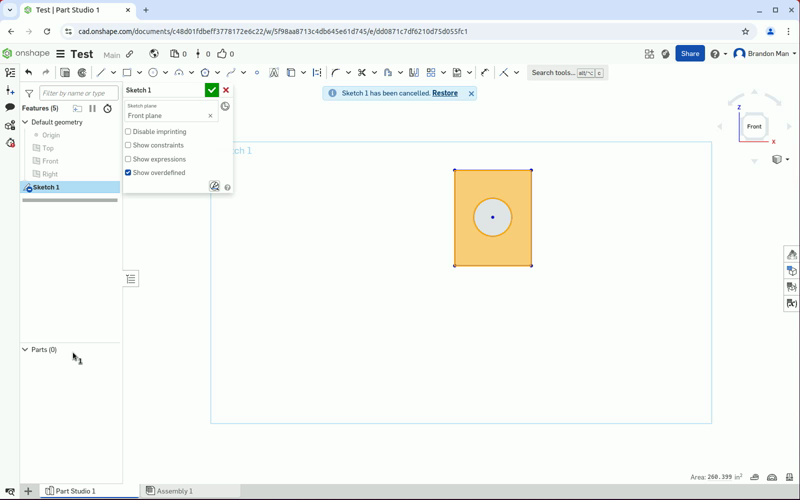
key(shift+y)
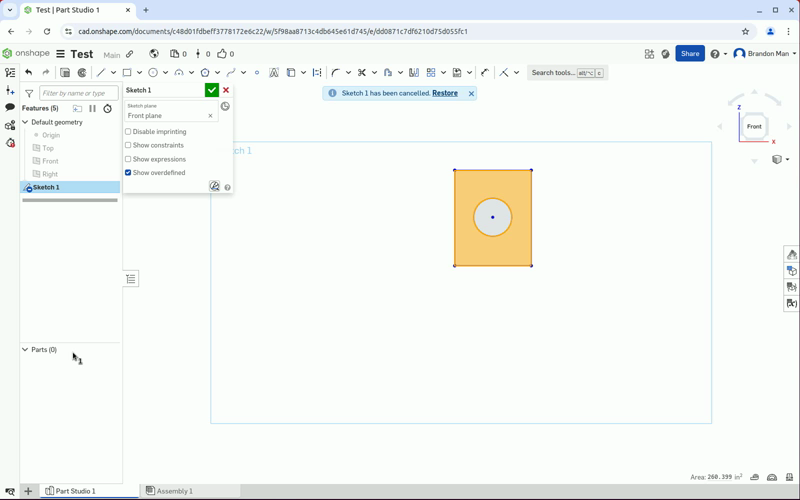
key(shift+e)
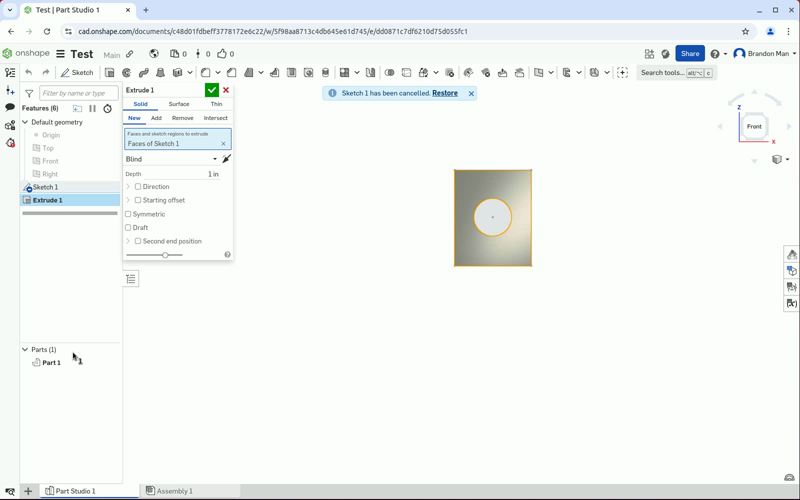
mouse_move(143, 106)
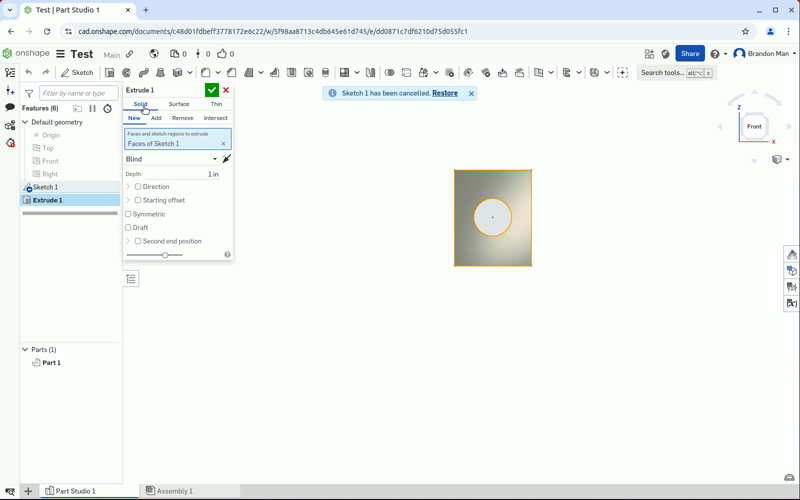
click(143, 106)
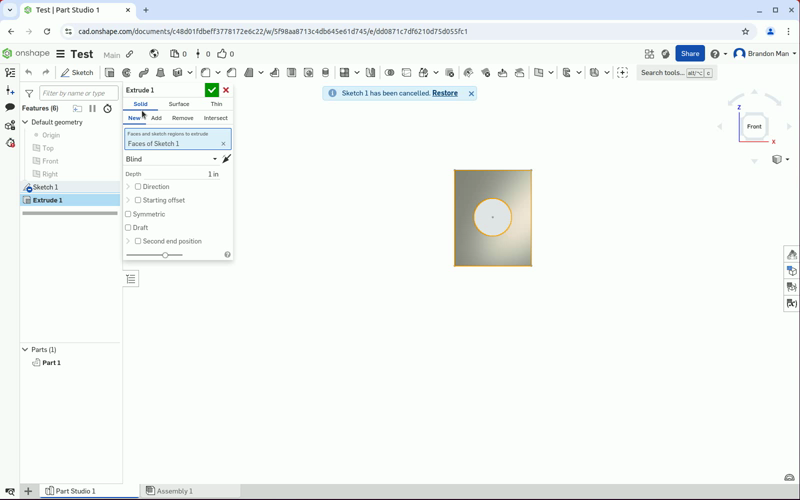
mouse_move(137, 120)
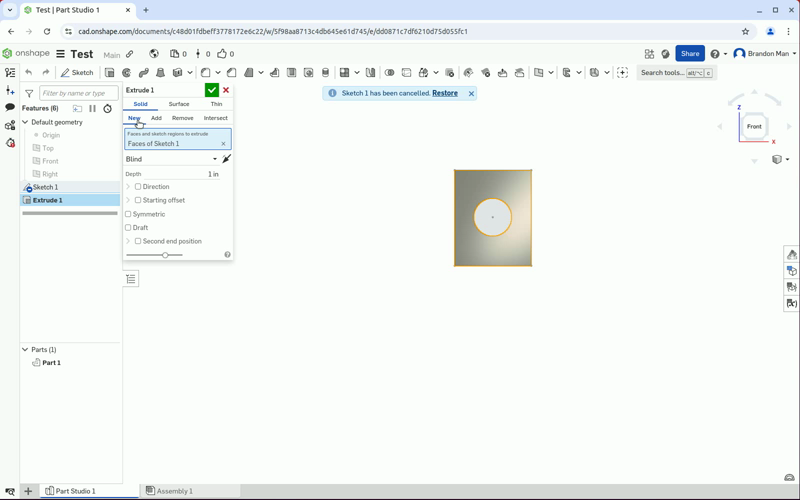
click(137, 120)
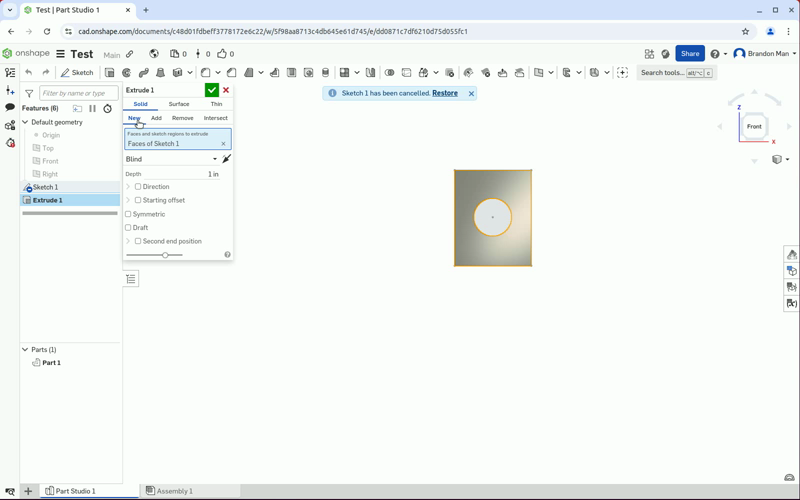
key(tab, 4)
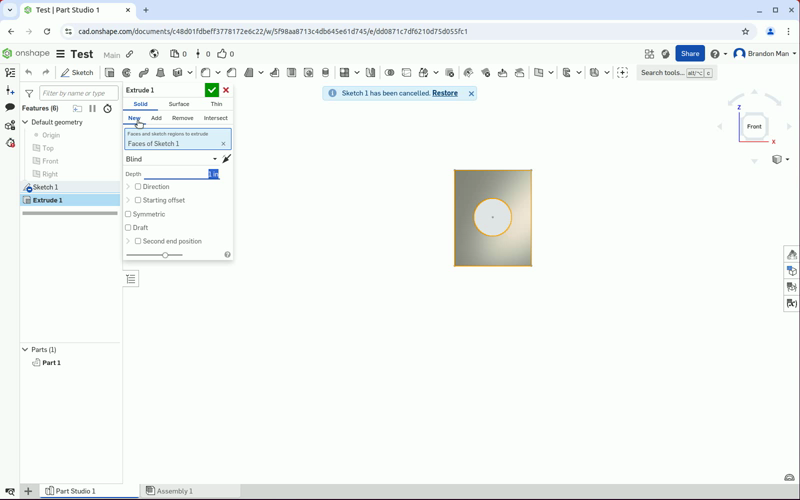
text(11.554)
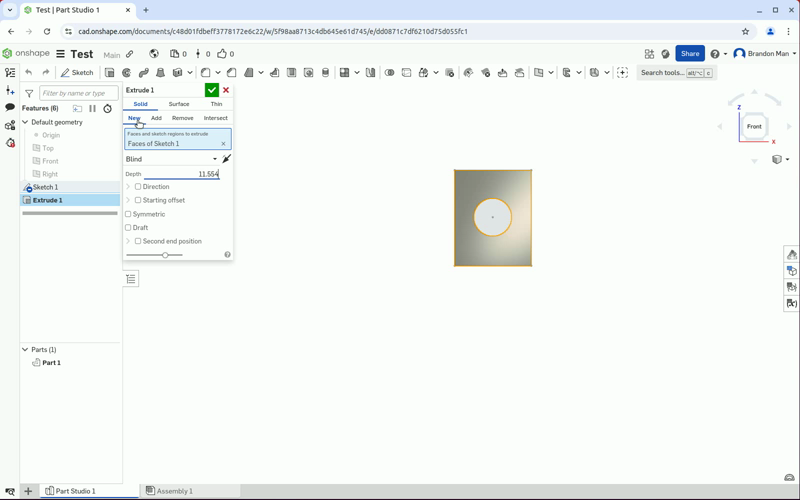
key(enter)
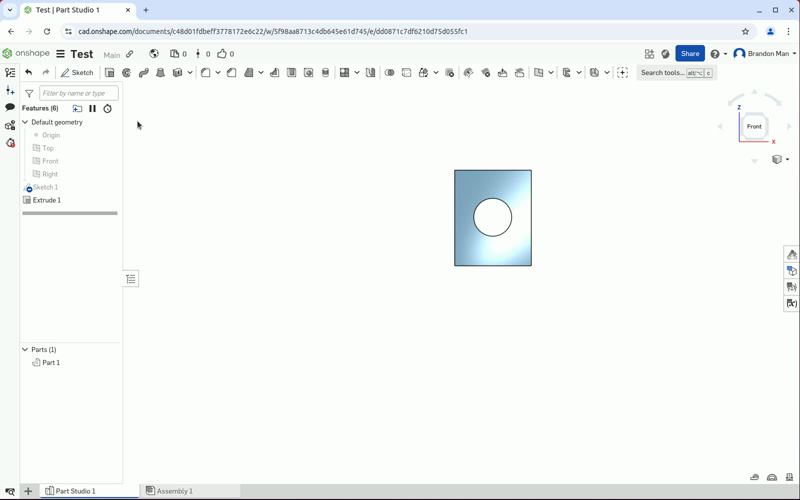
key(shift+h)
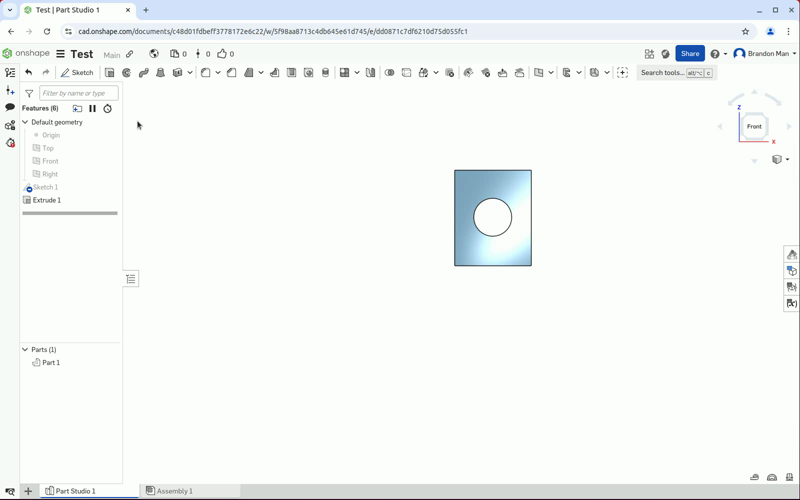
key(shift+h)
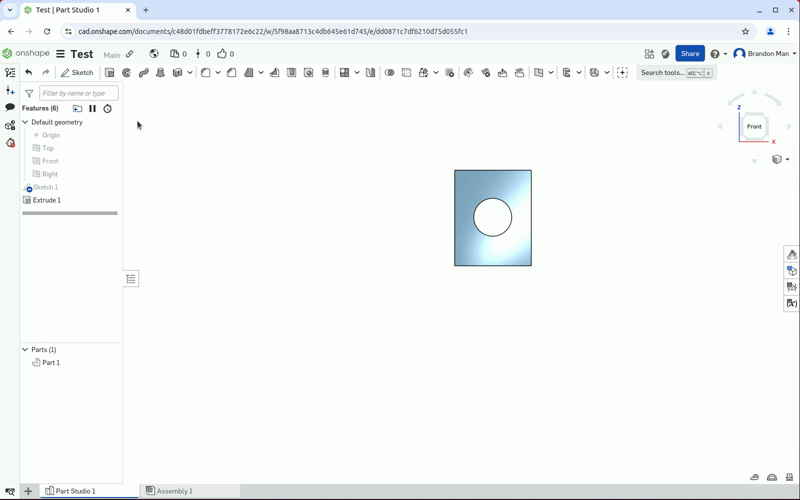
mouse_move(73, 189)
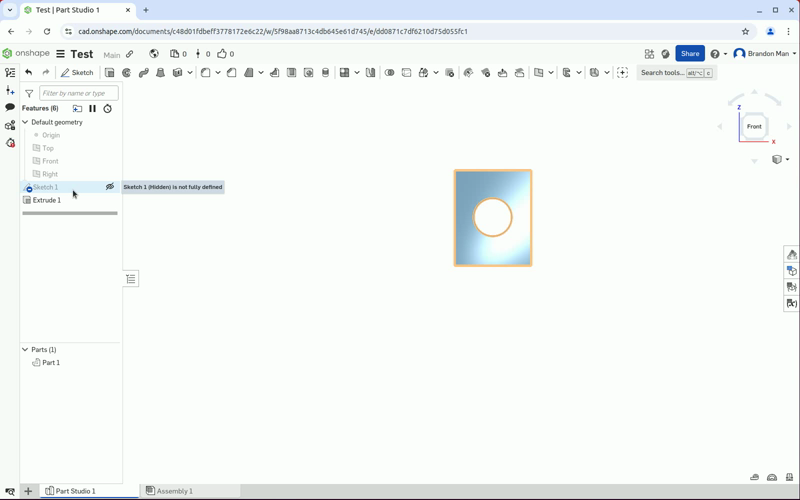
click(73, 189)
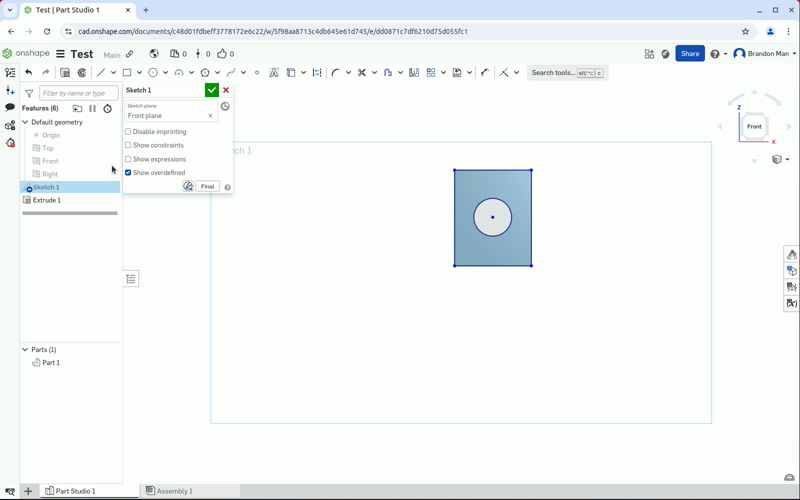
mouse_move(229, 92)
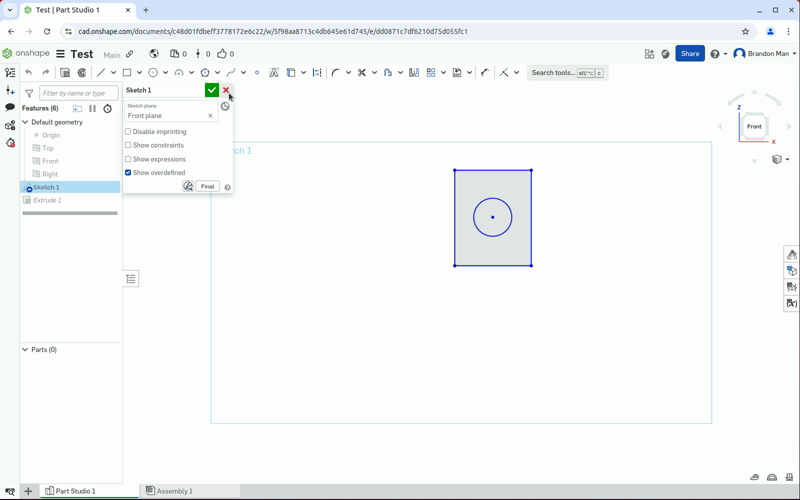
click(229, 92)
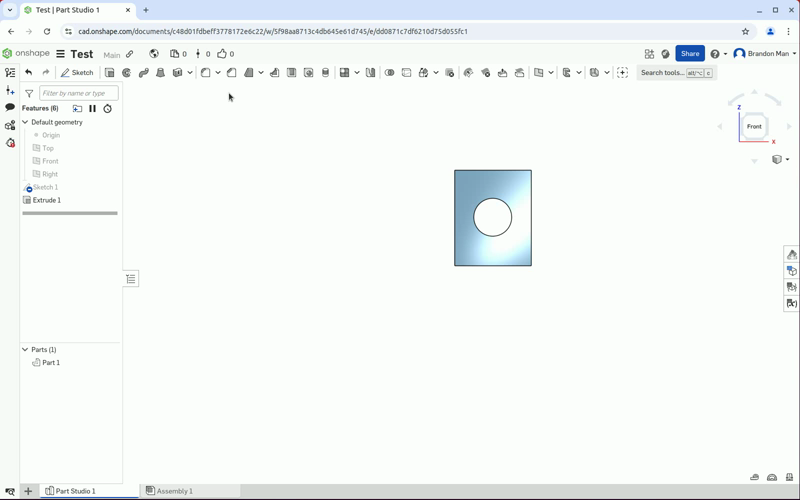
mouse_move(541, 75)
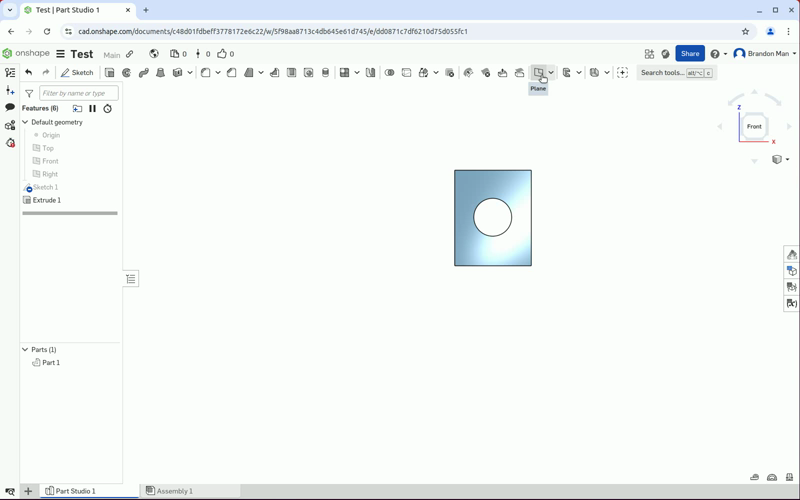
click(541, 75)
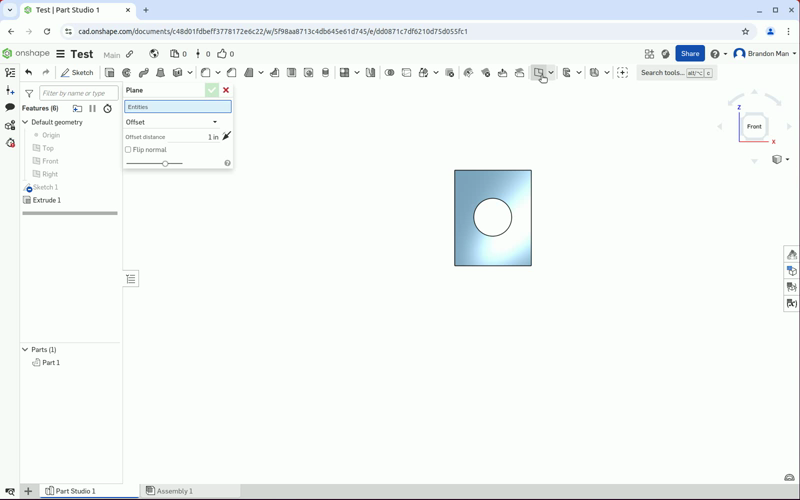
mouse_move(73, 163)
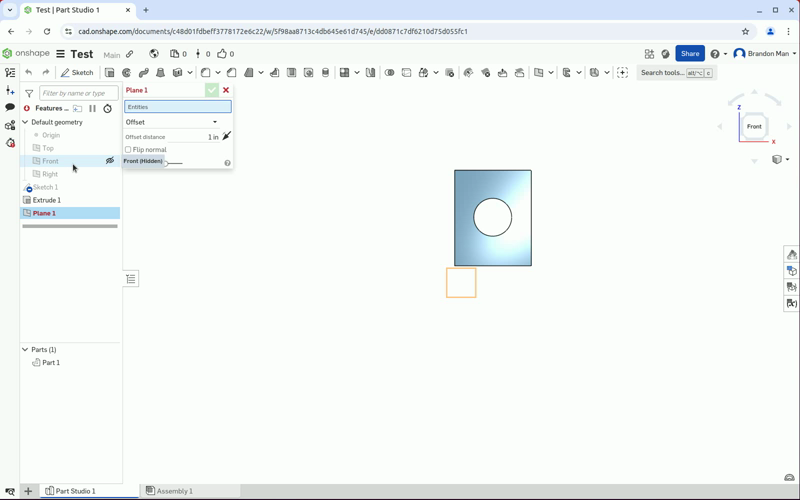
click(73, 163)
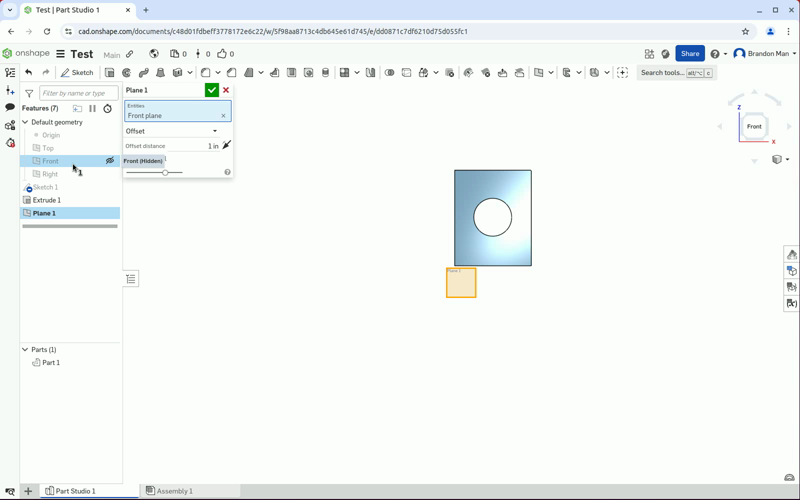
key(tab, 2)
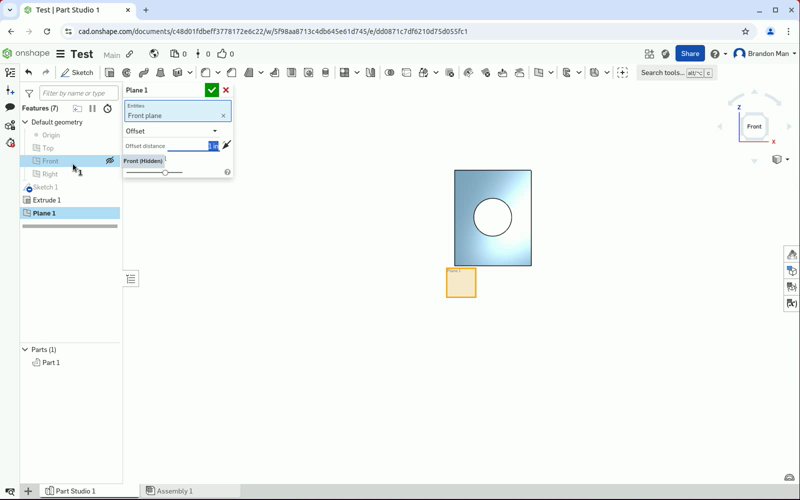
text(11.554)
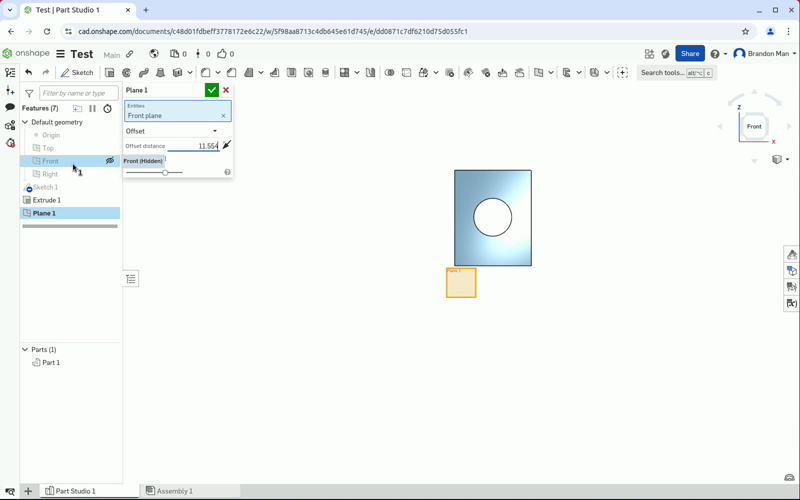
key(enter, 2)
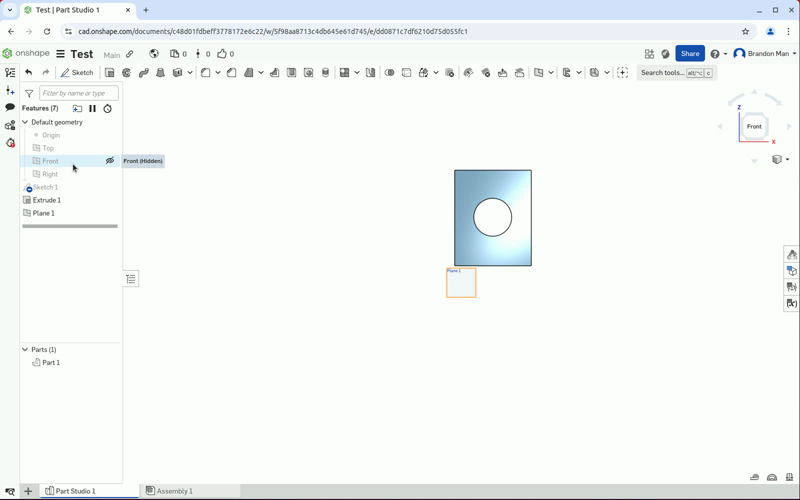
key(shift+s)
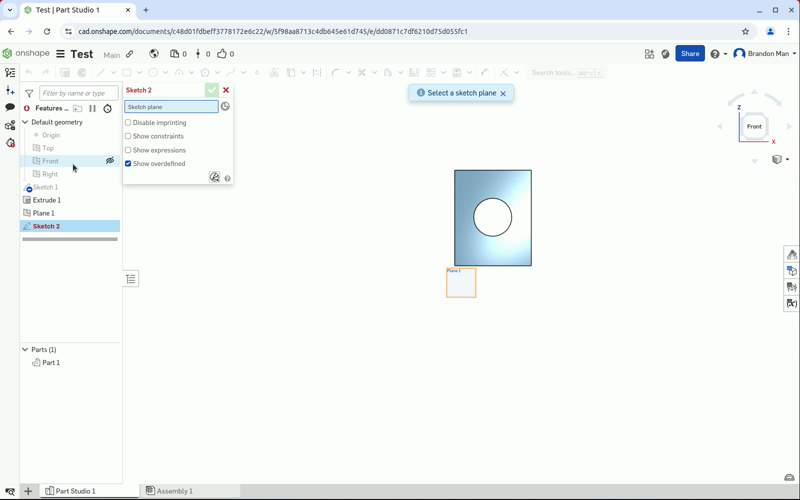
mouse_move(73, 215)
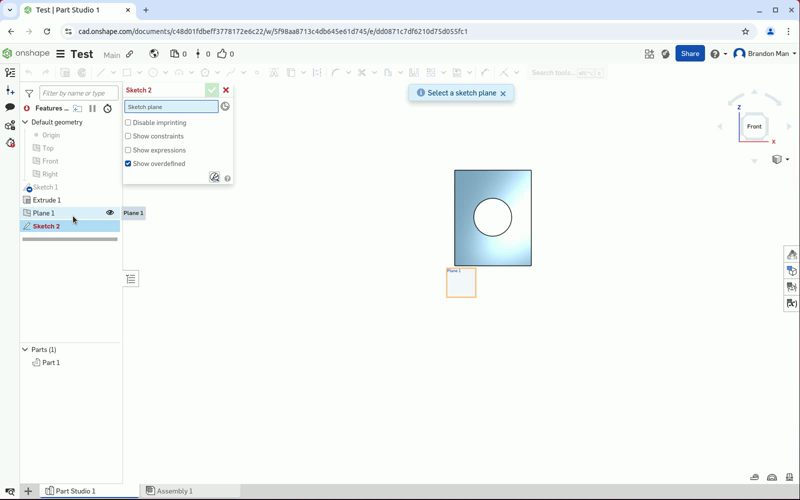
click(73, 215)
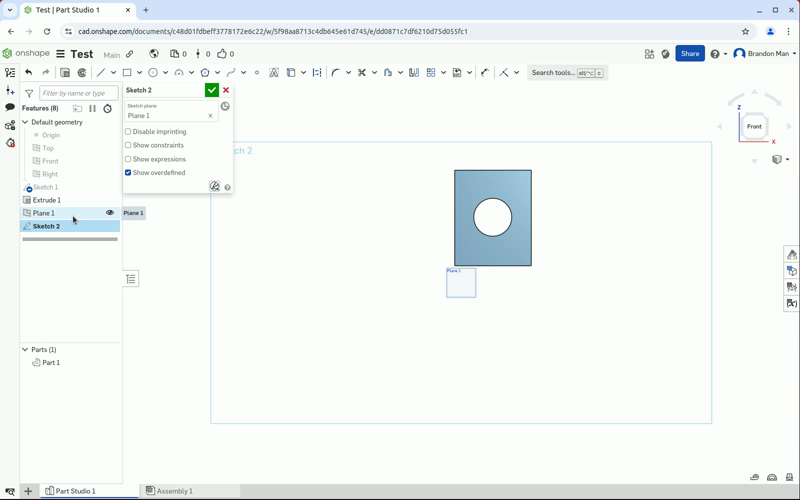
mouse_move(73, 352)
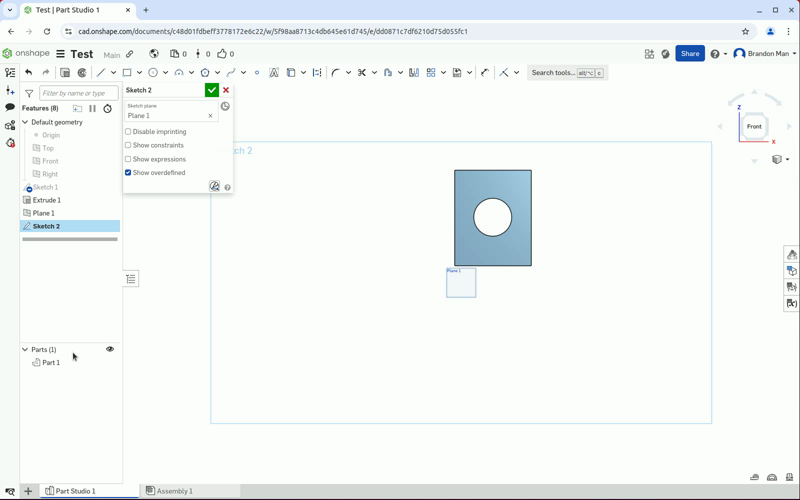
key(y)
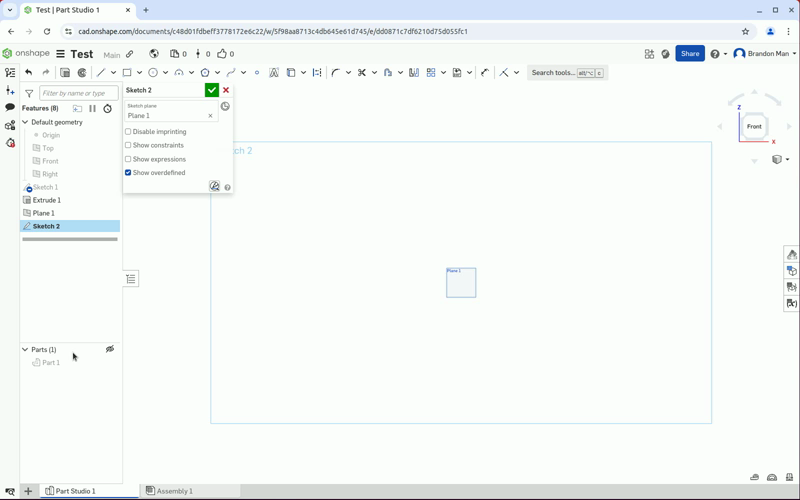
key(c)
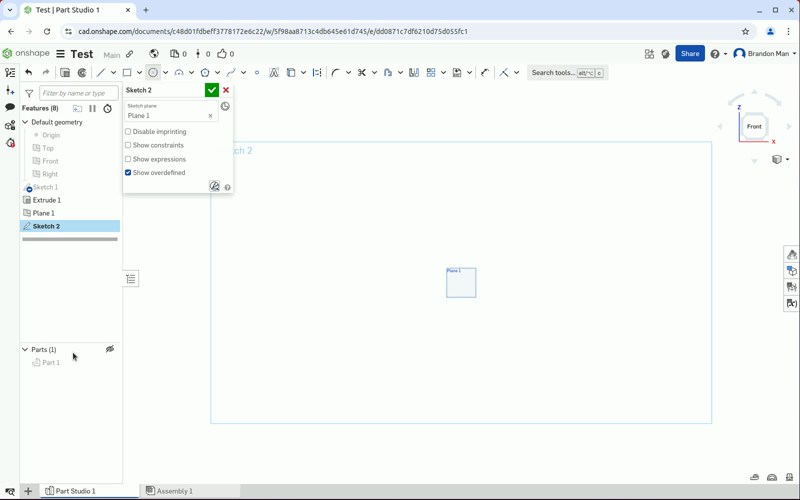
key_down(shift)
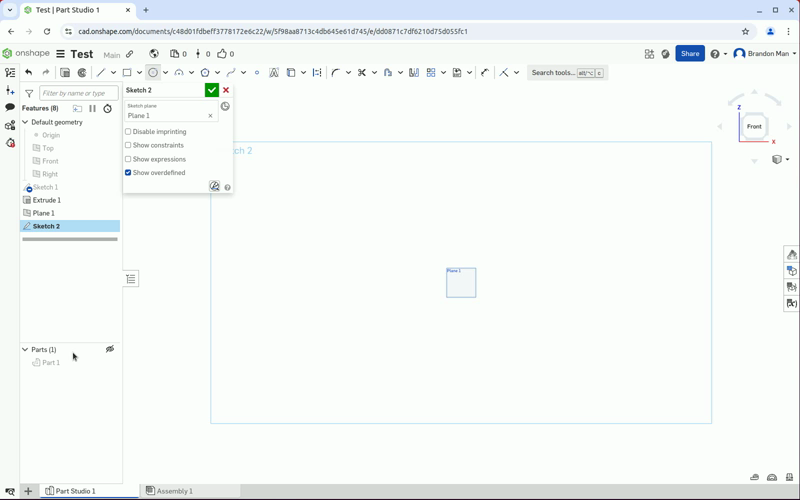
mouse_move(492, 217)
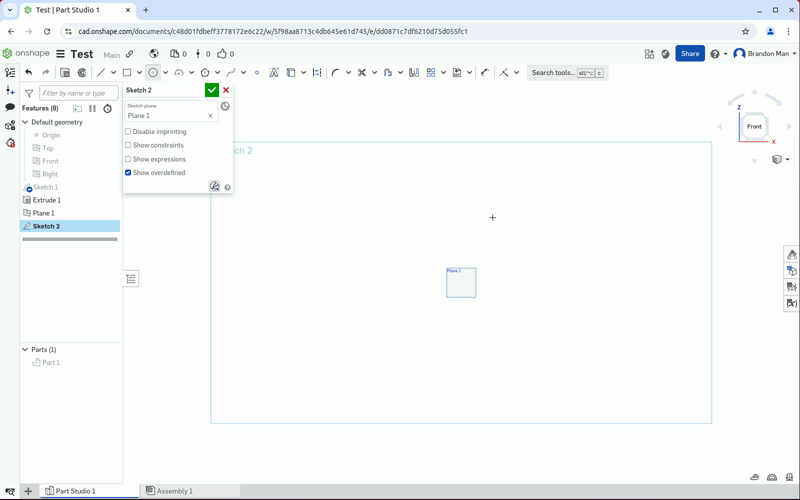
click(492, 217)
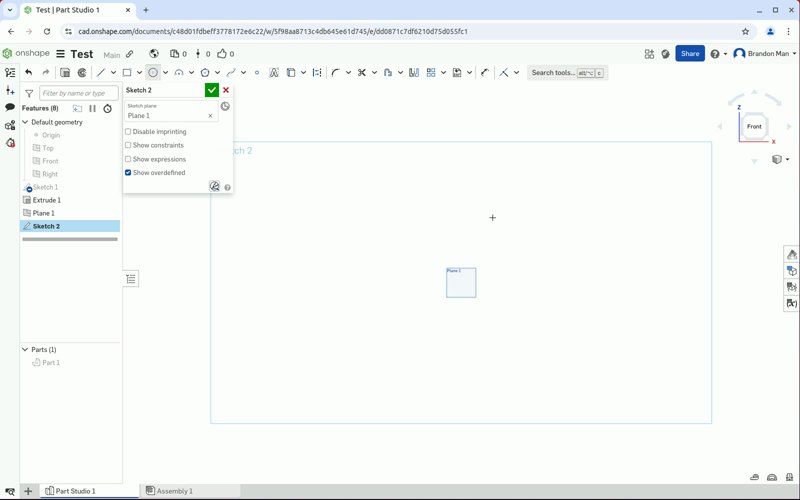
key_up(shift)
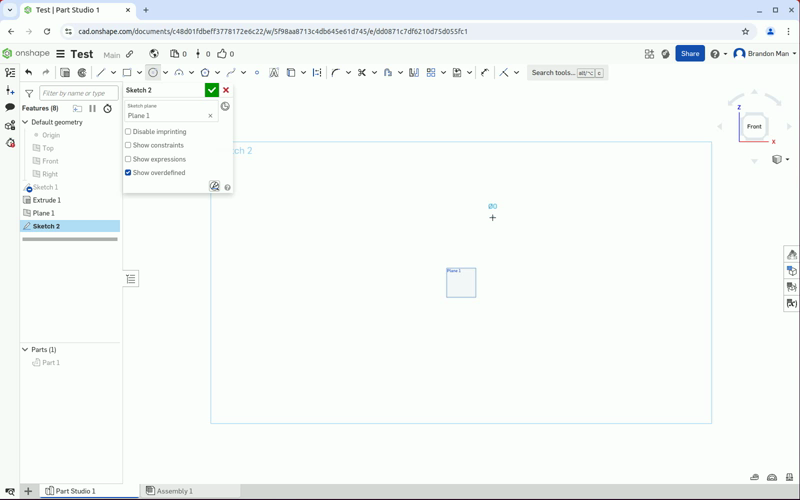
mouse_move(512, 217)
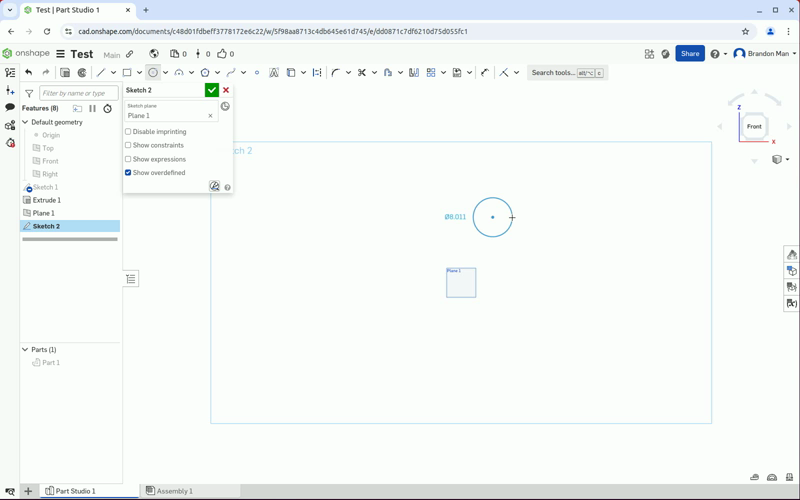
click(512, 217)
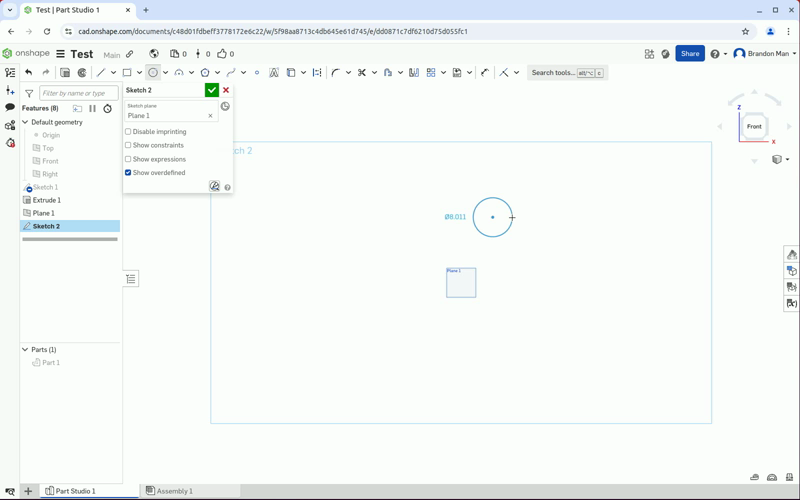
key(esc)
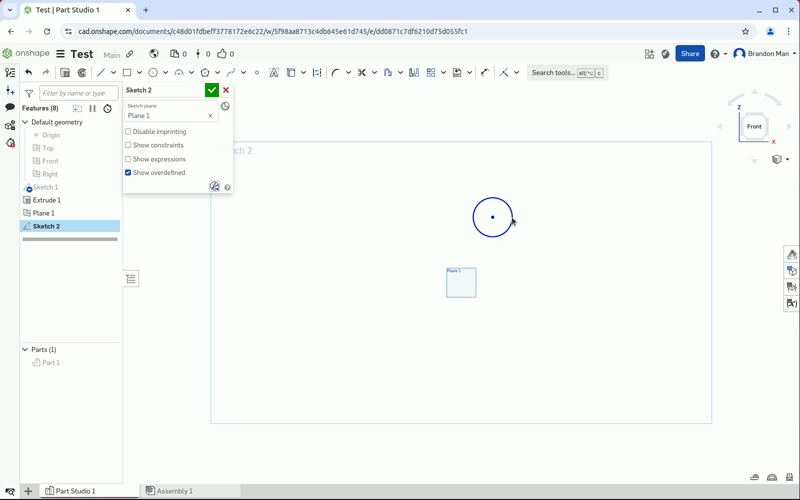
mouse_move(507, 209)
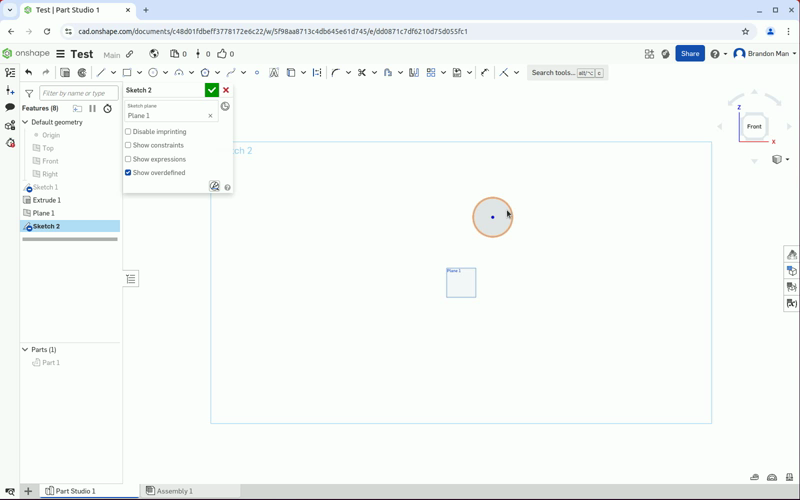
scroll(6)
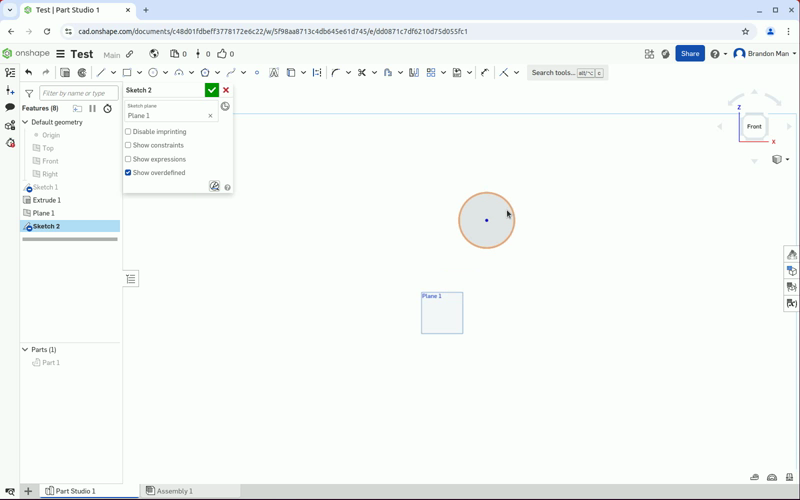
scroll(6)
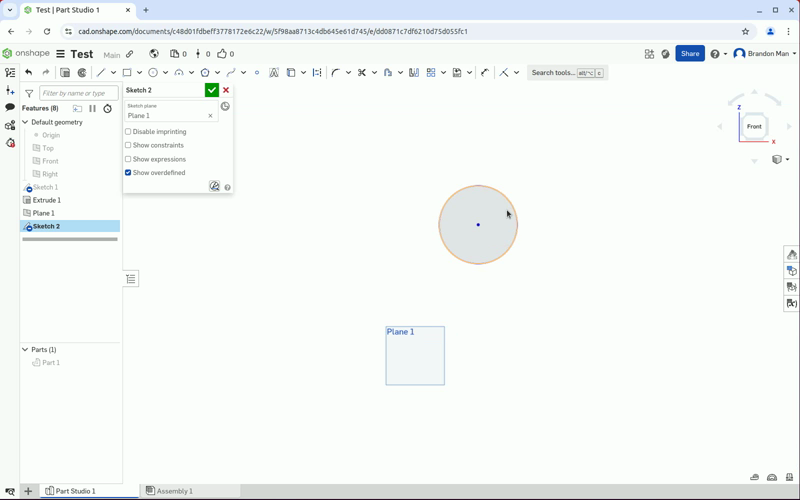
scroll(6)
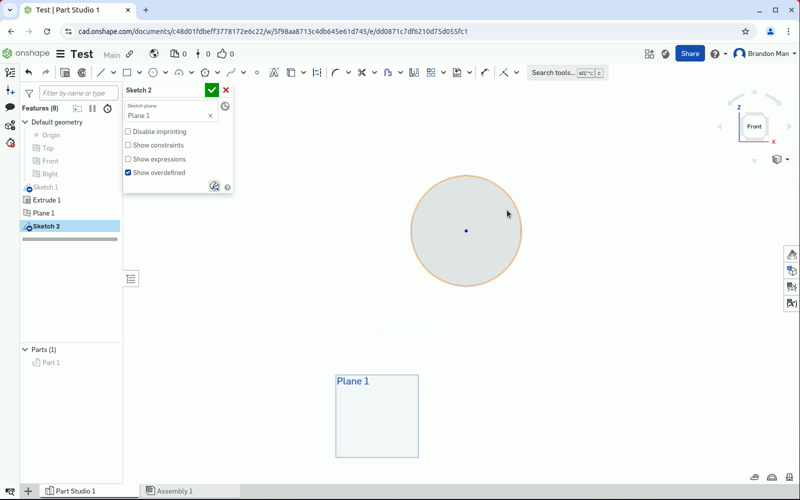
scroll(6)
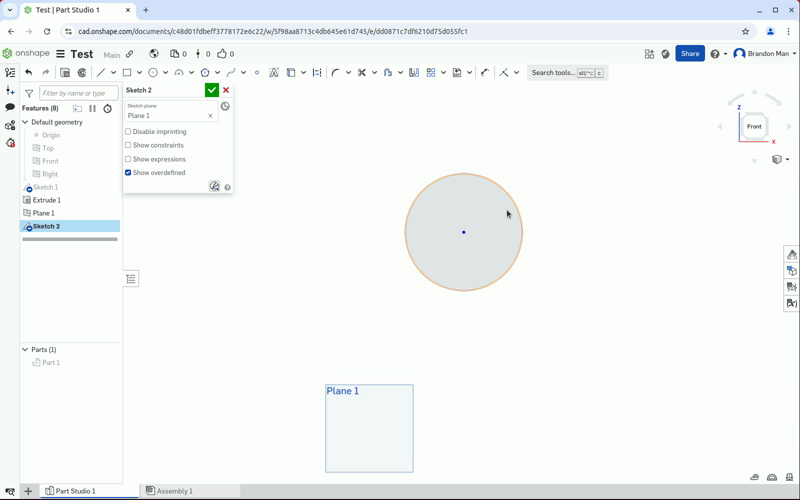
scroll(6)
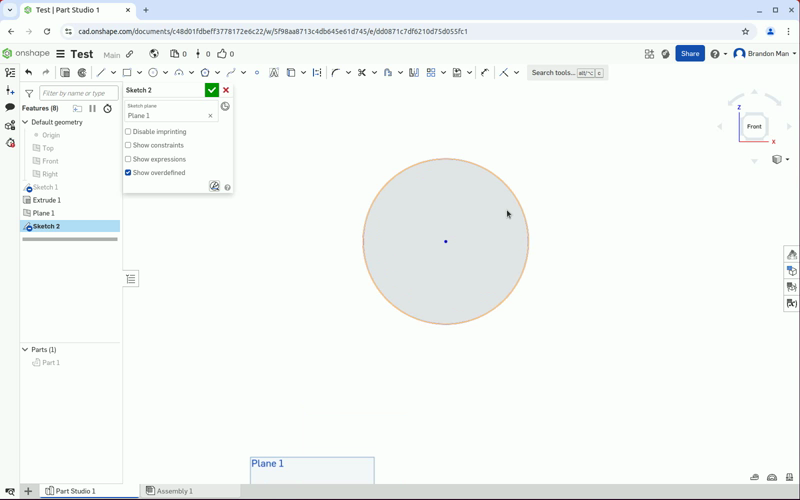
scroll(6)
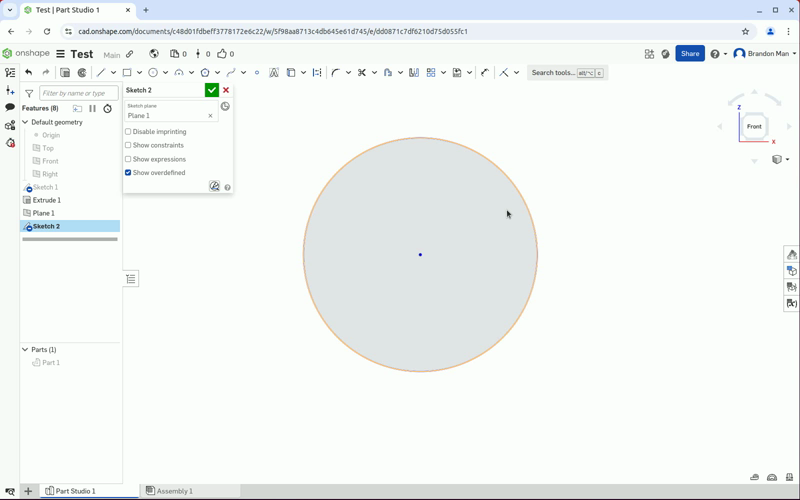
scroll(6)
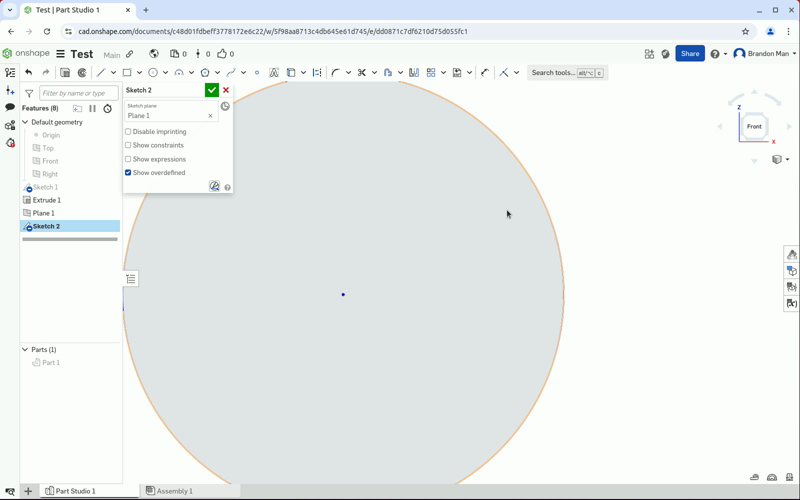
click(507, 209)
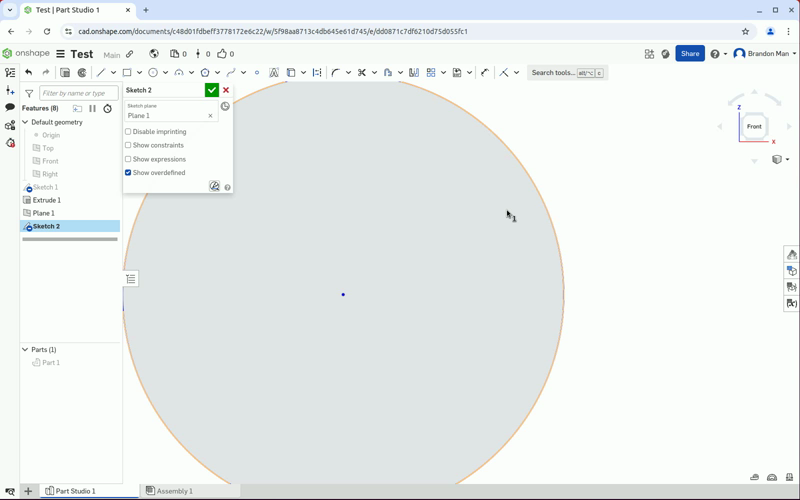
scroll(-6)
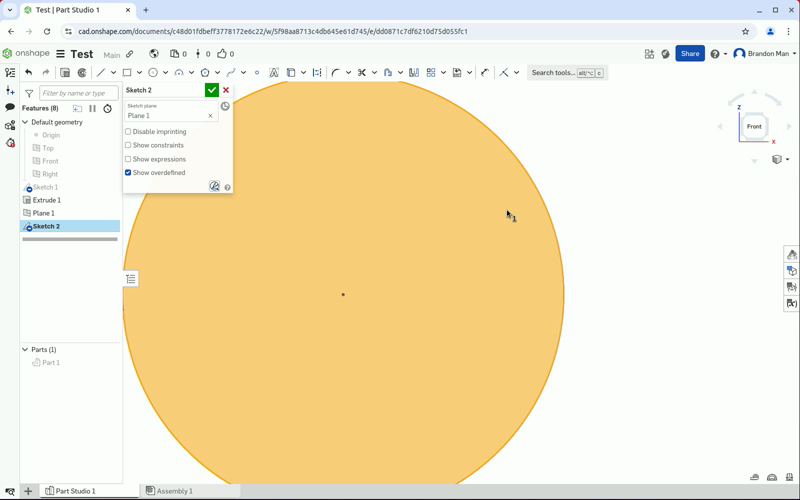
scroll(-6)
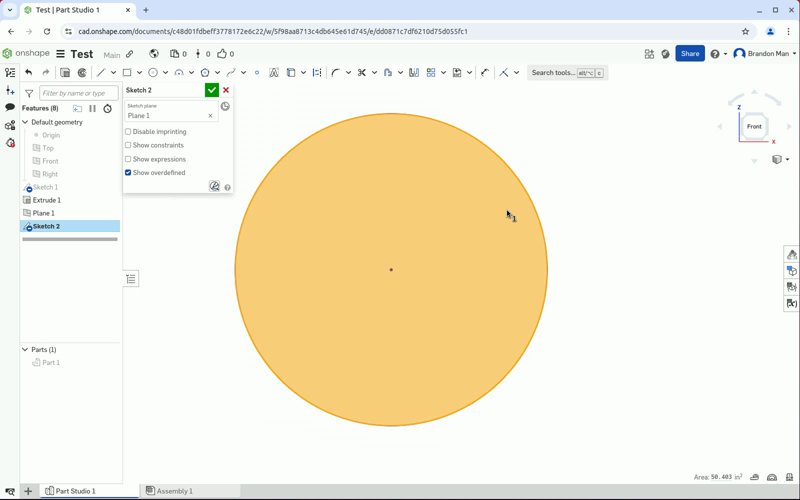
scroll(-6)
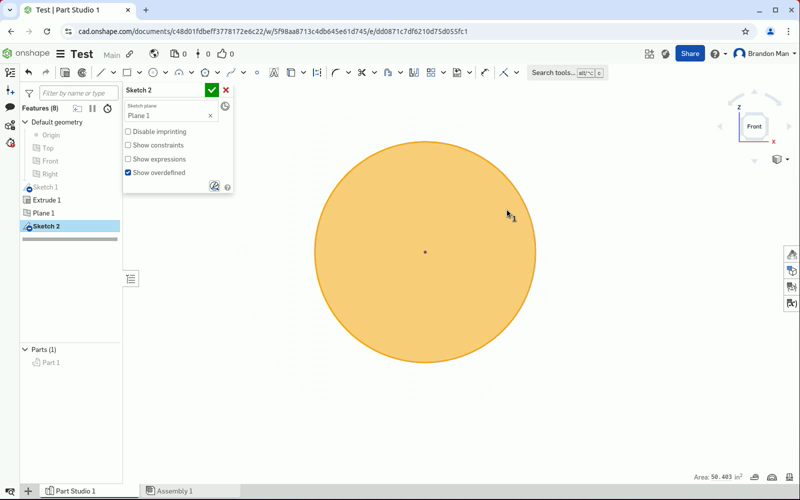
scroll(-6)
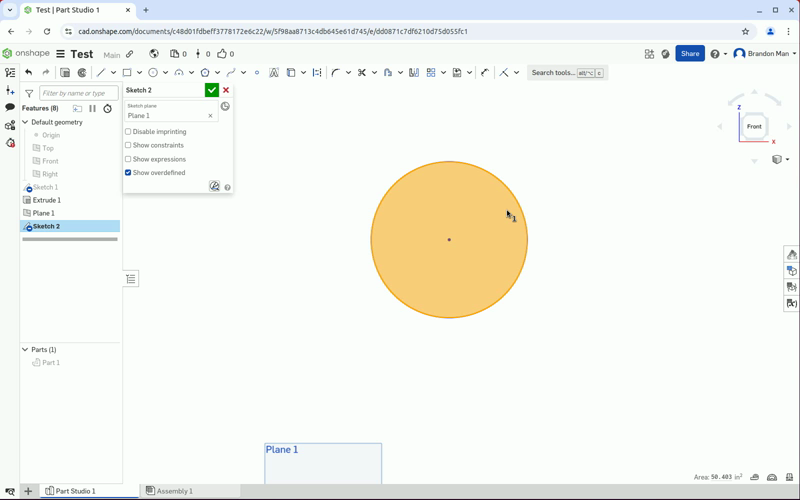
scroll(-6)
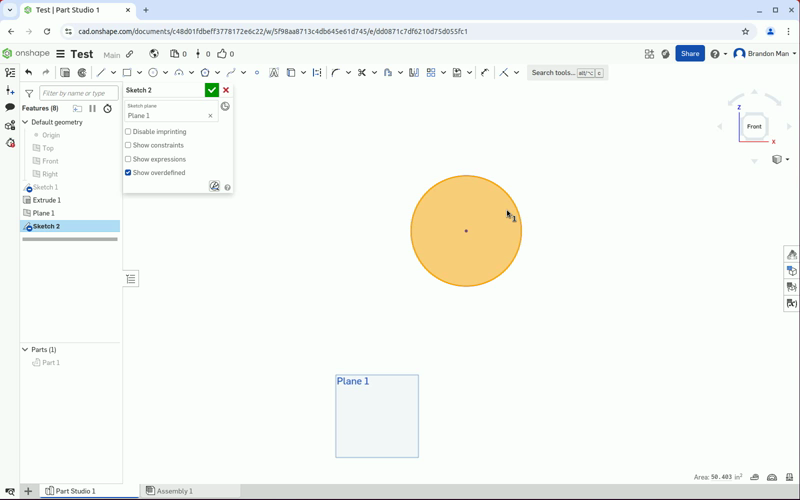
scroll(-6)
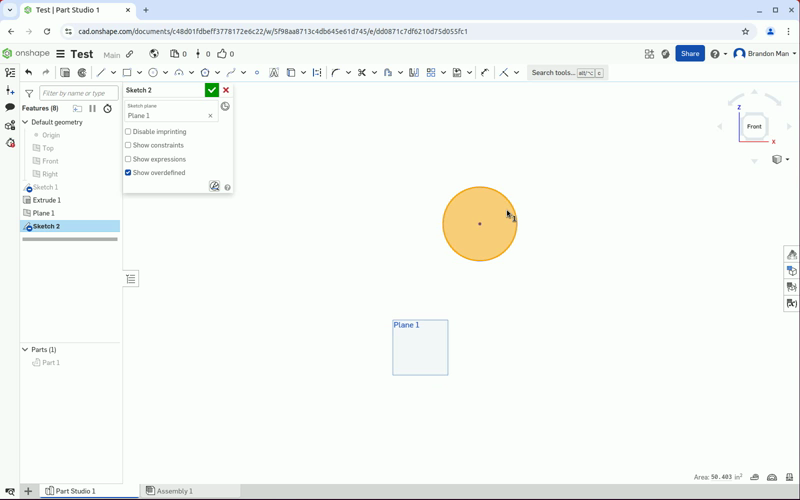
scroll(-6)
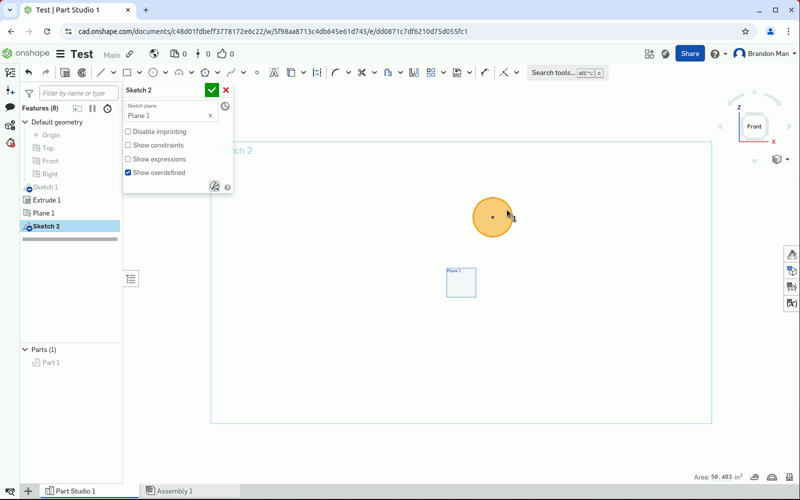
mouse_move(73, 352)
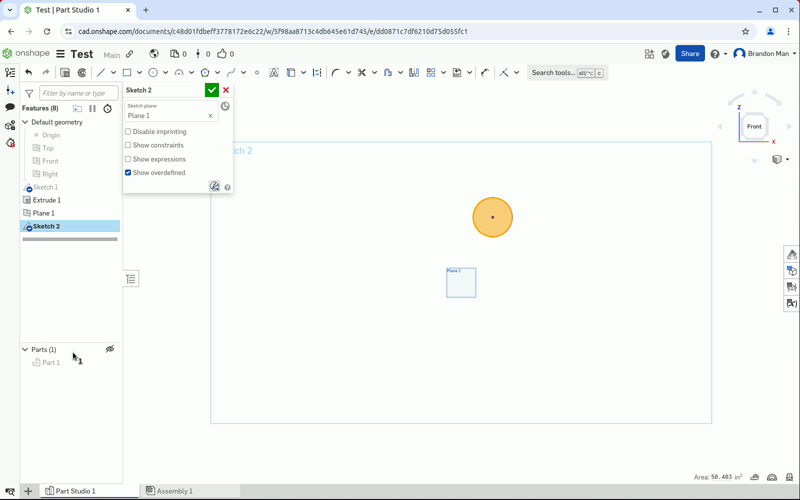
key(shift+y)
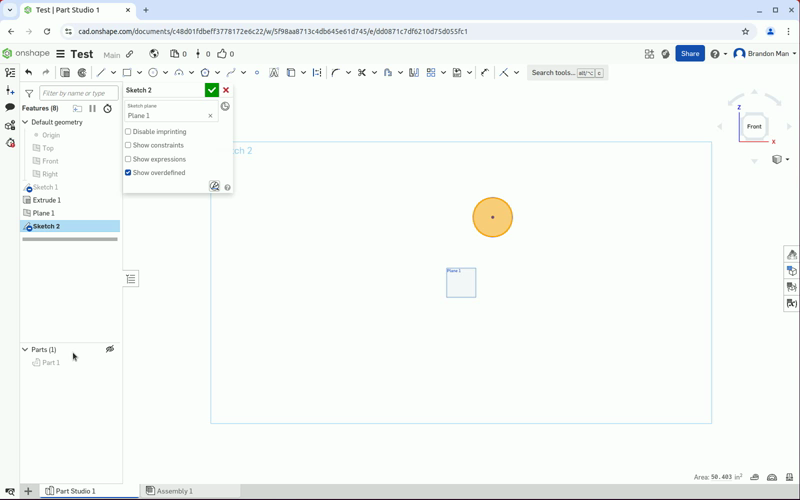
key(shift+e)
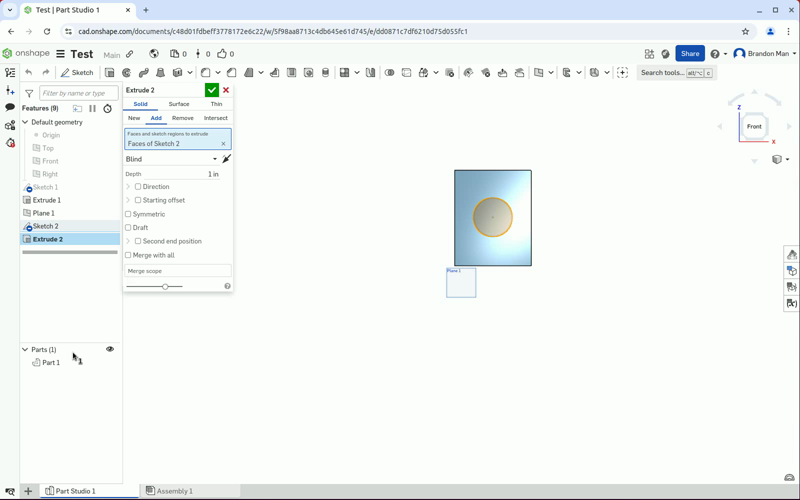
mouse_move(143, 106)
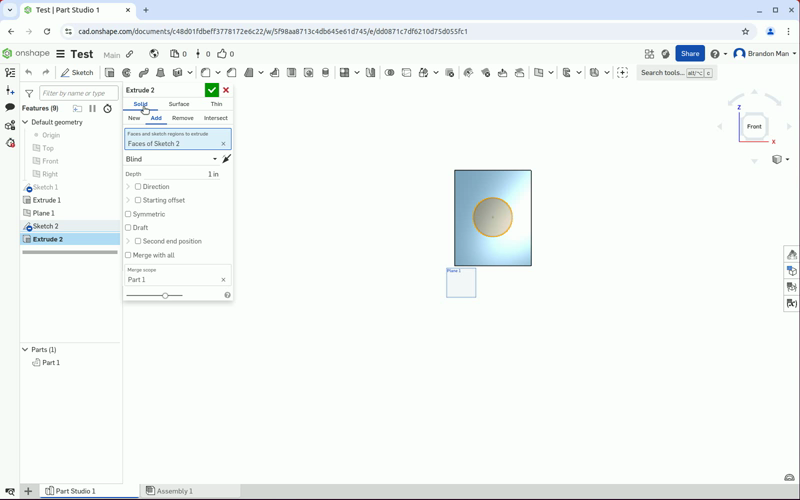
click(143, 106)
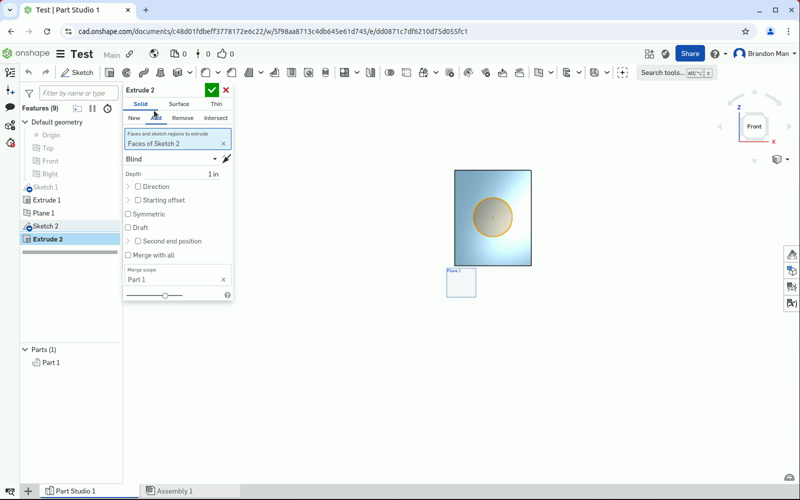
mouse_move(186, 120)
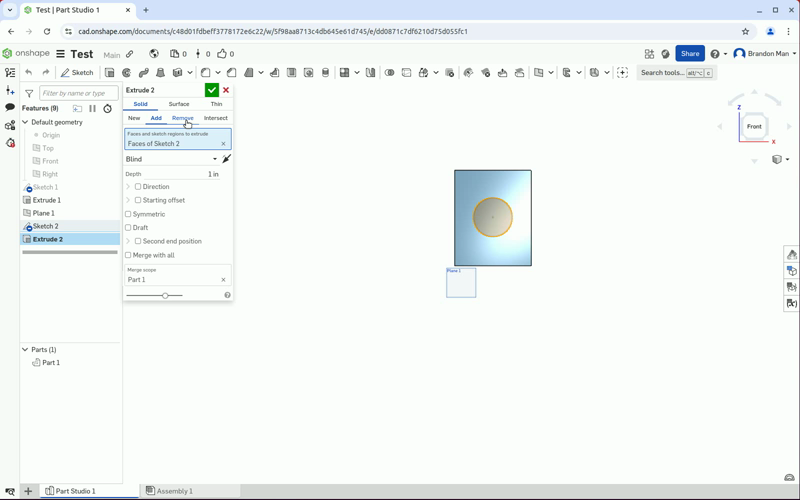
click(186, 120)
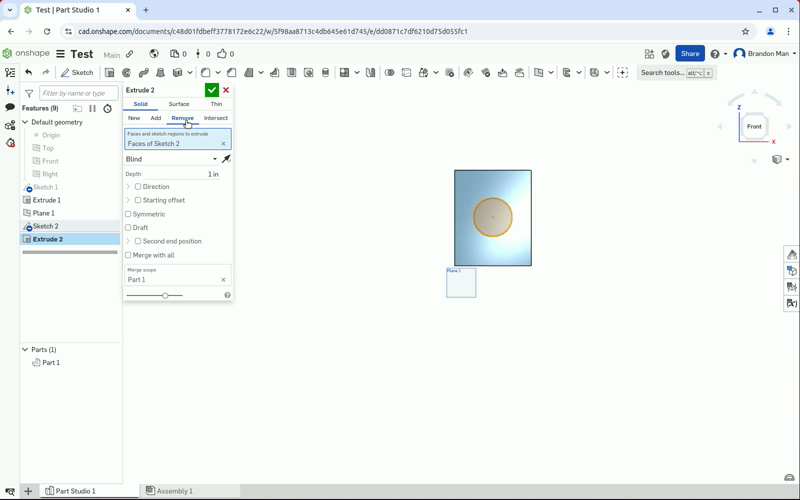
key(tab, 4)
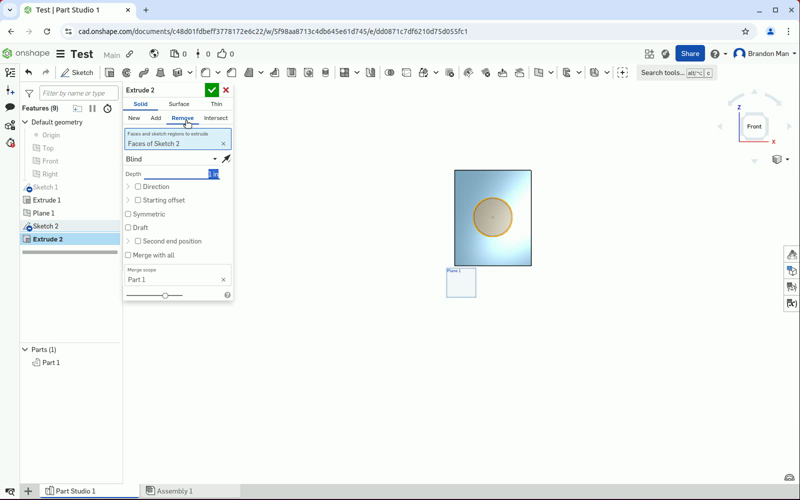
text(1.926)
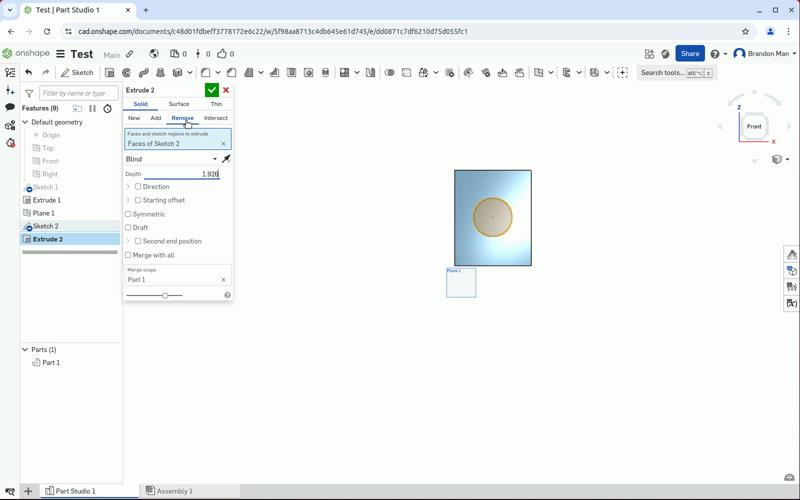
key(tab, 6)
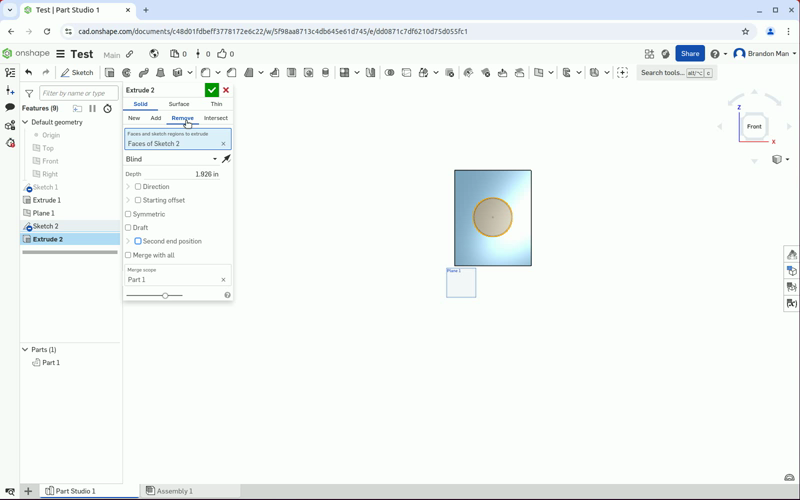
key(space)
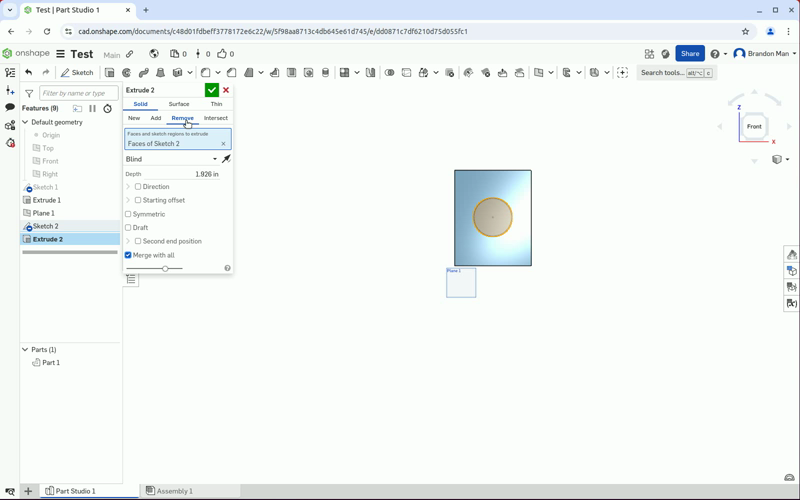
key(enter)
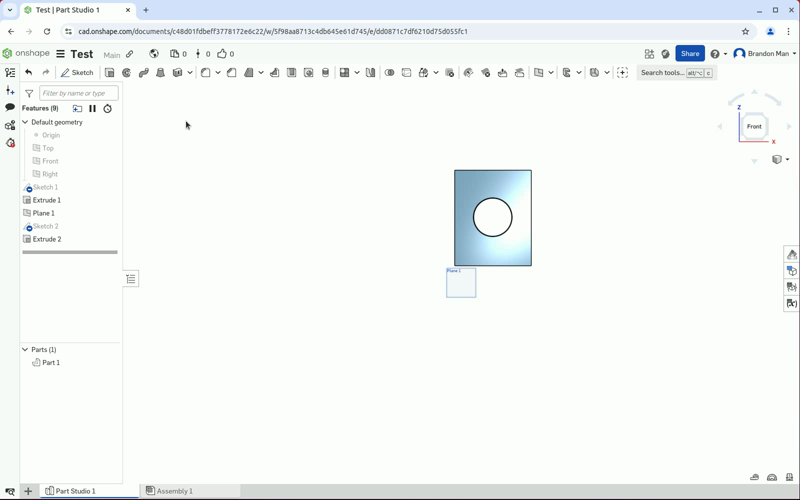
key(shift+h)
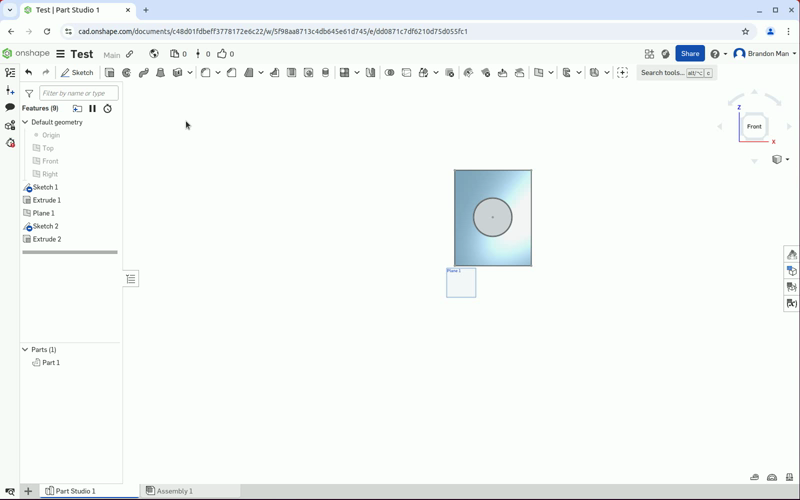
key(shift+h)
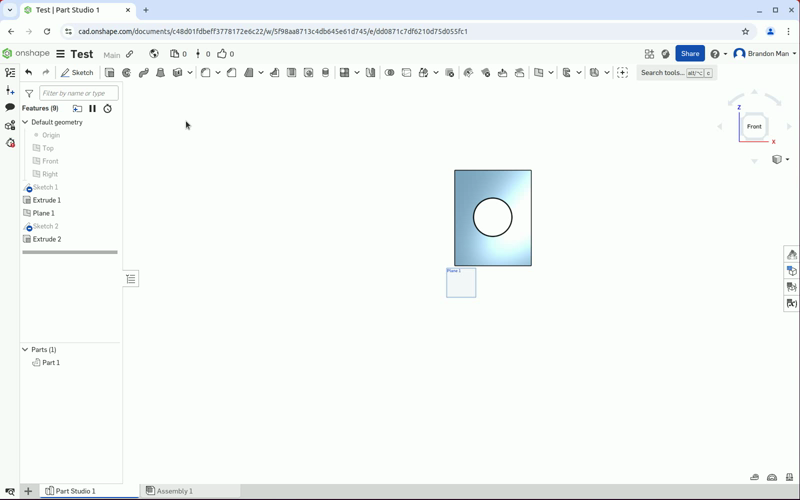
mouse_move(73, 189)
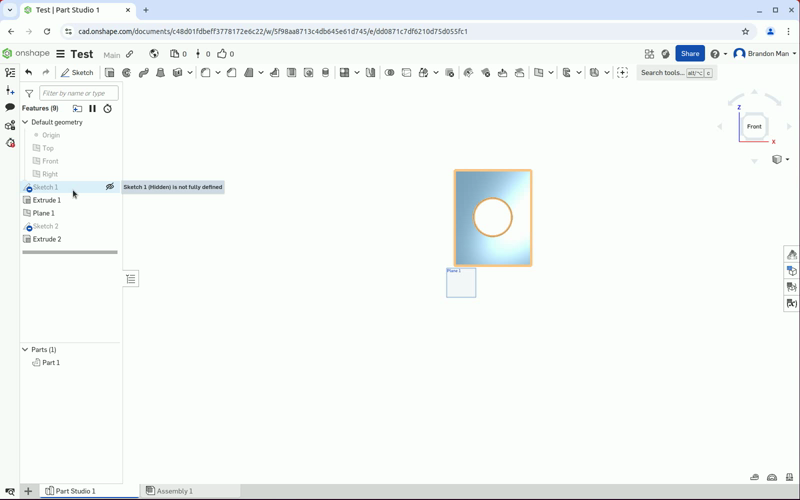
click(73, 189)
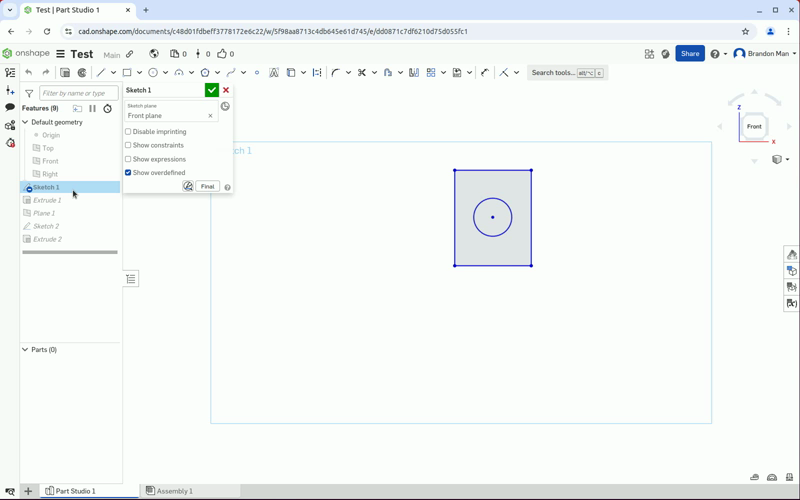
mouse_move(229, 92)
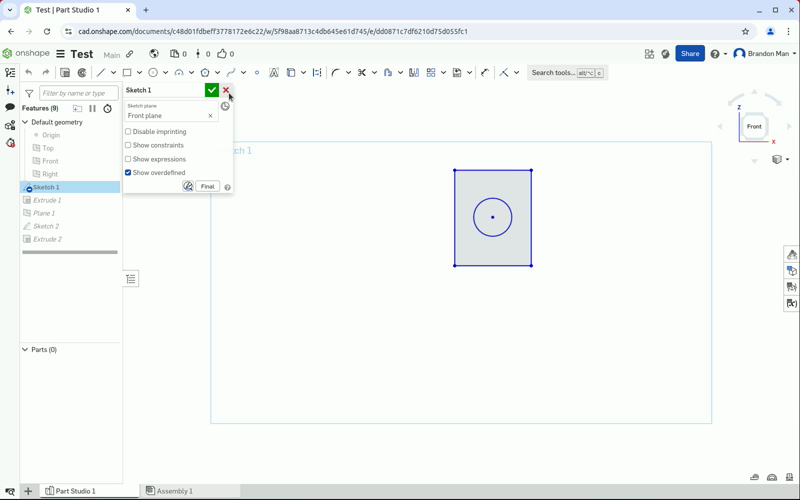
click(229, 92)
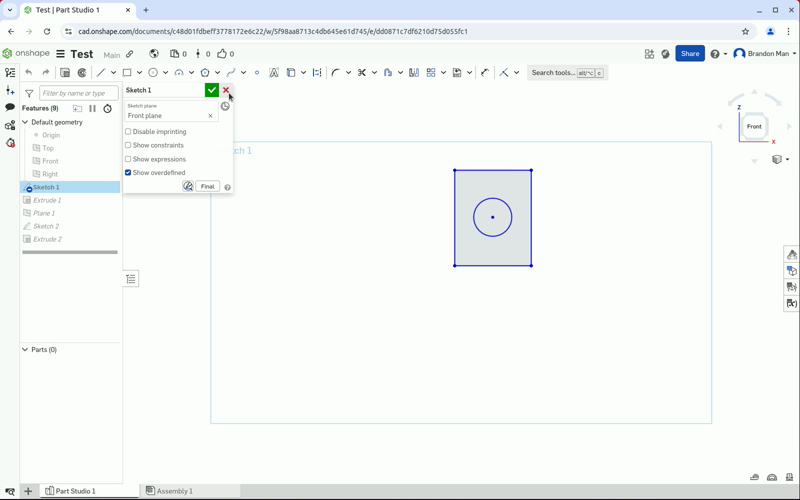
key(shift+s)
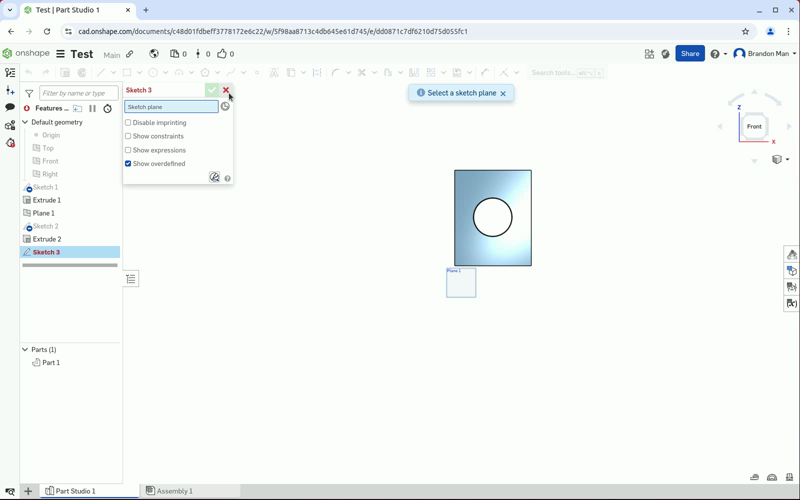
mouse_move(73, 215)
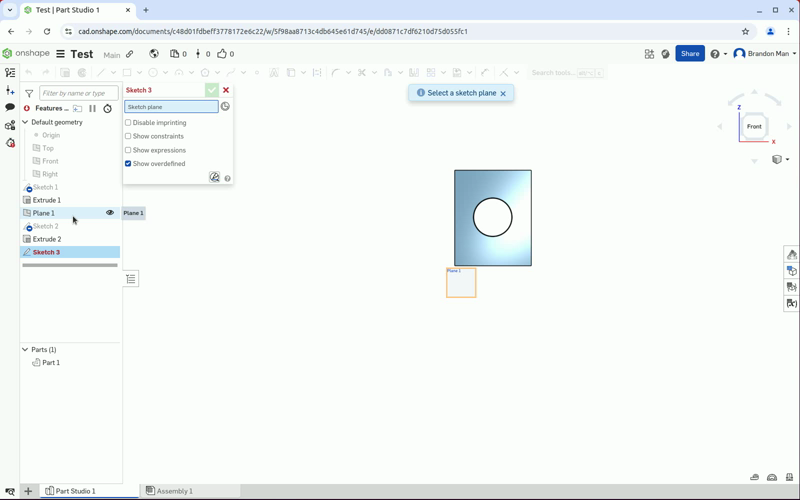
click(73, 215)
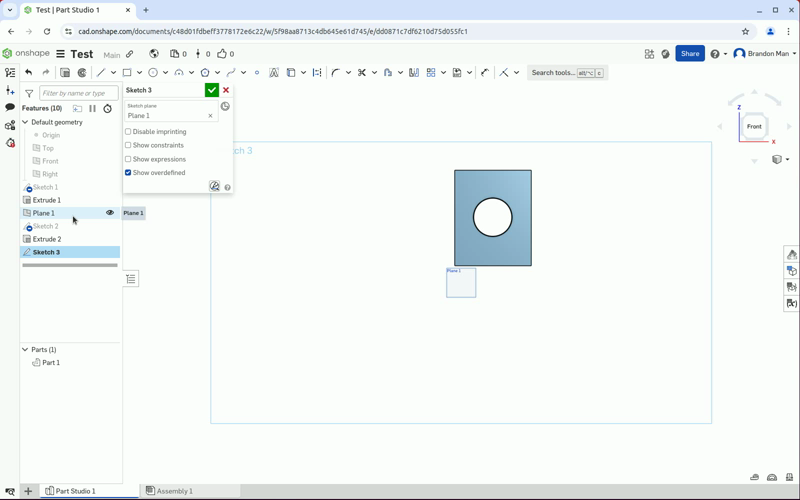
mouse_move(73, 352)
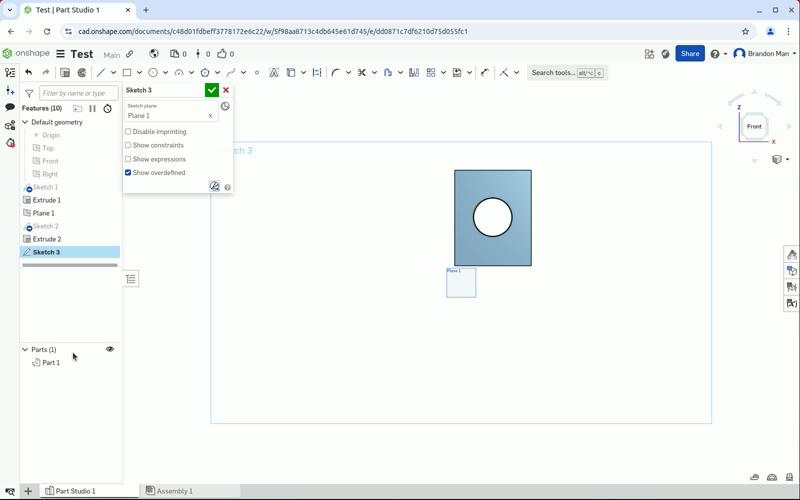
key(y)
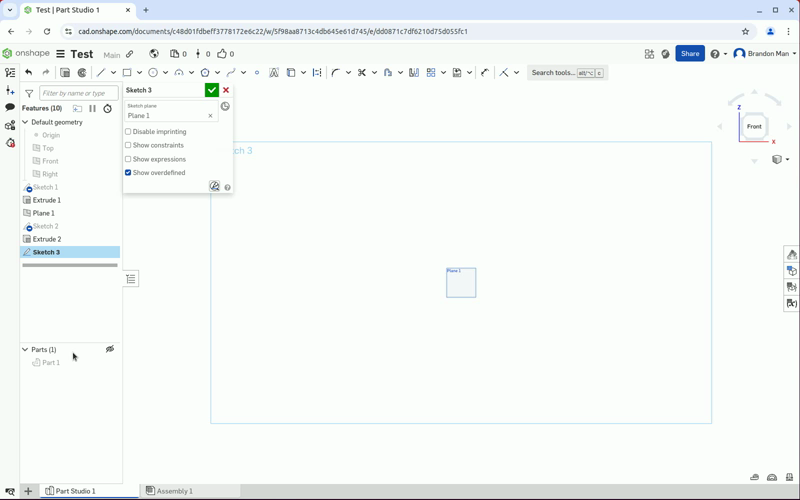
key(c)
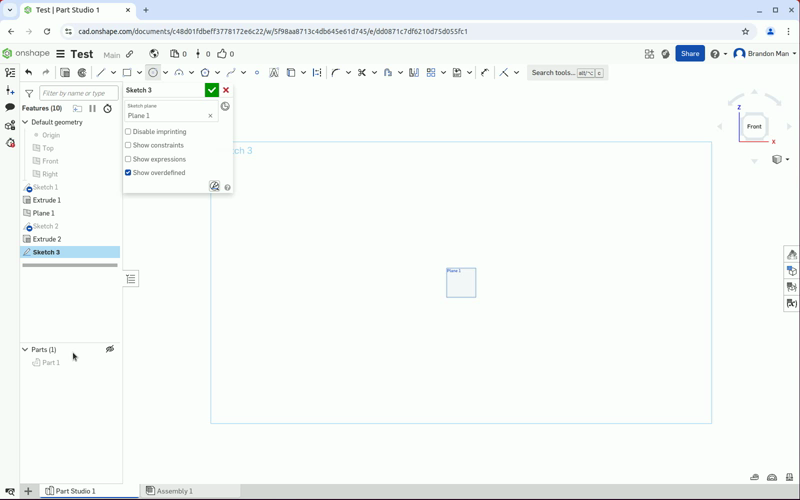
key_down(shift)
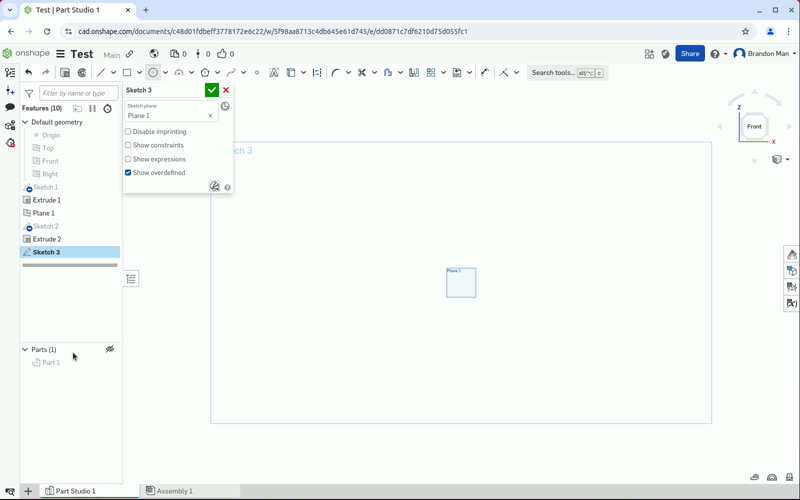
mouse_move(493, 217)
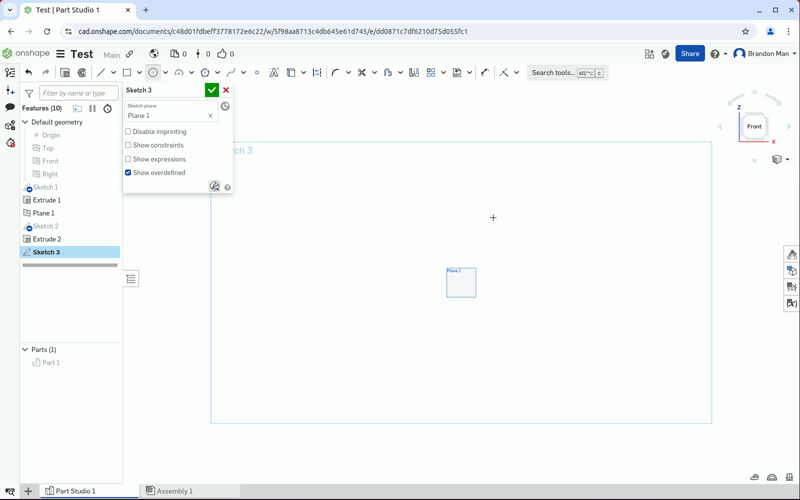
click(493, 217)
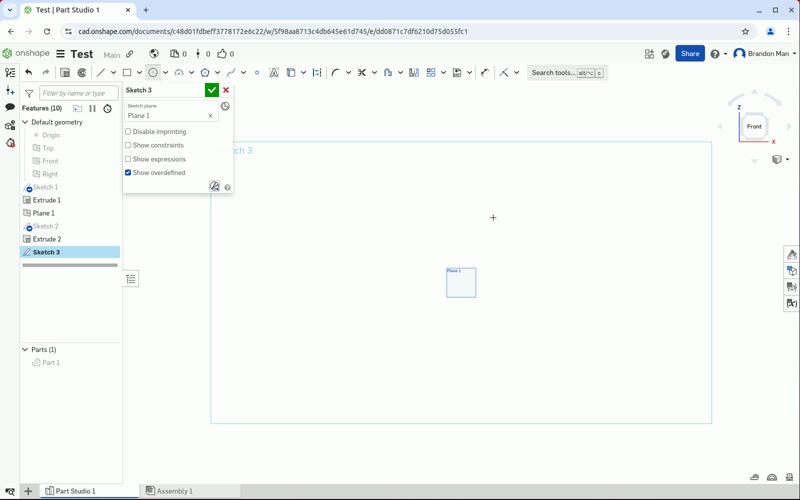
key_up(shift)
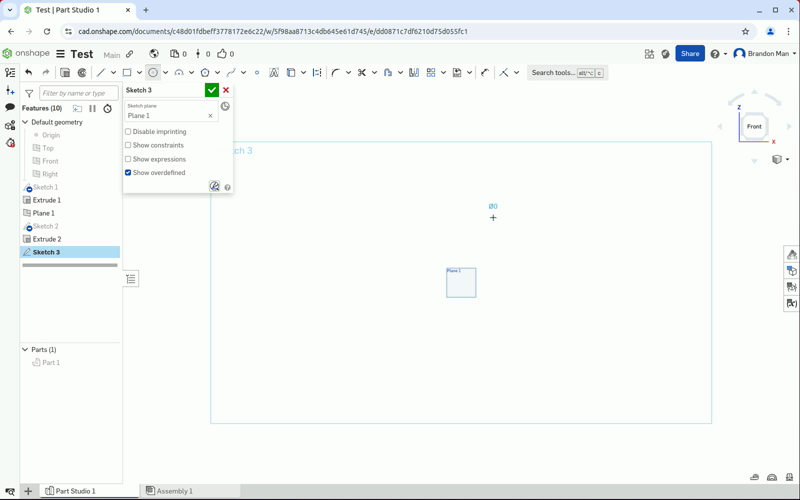
mouse_move(517, 217)
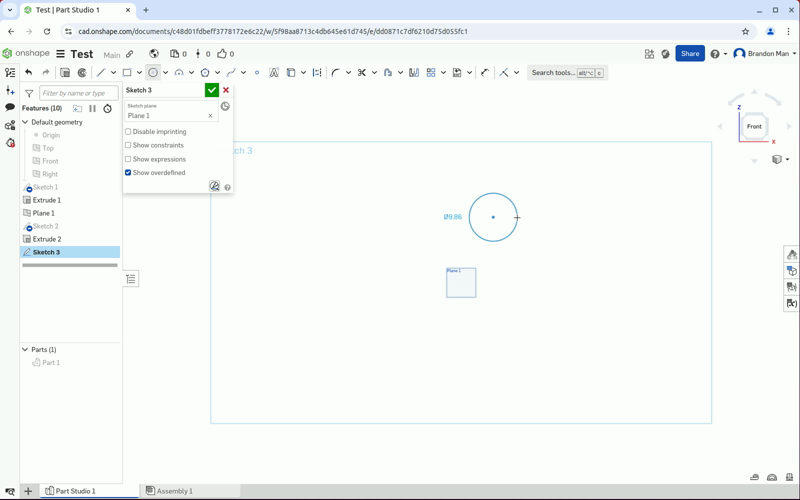
click(517, 217)
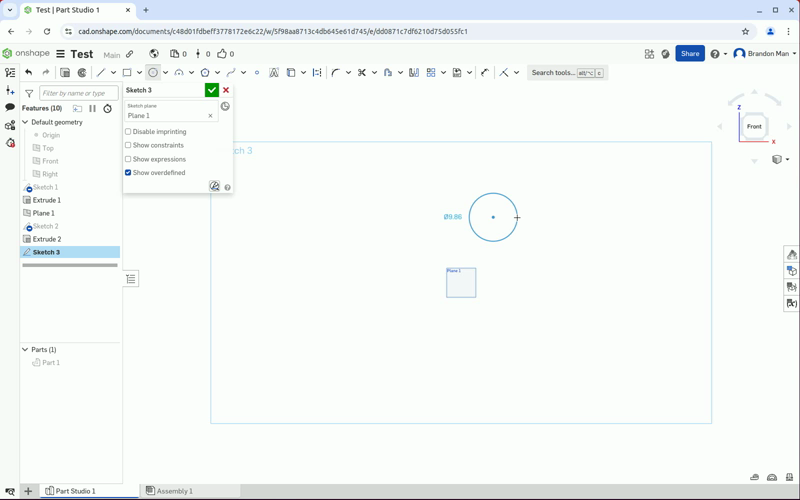
key(esc)
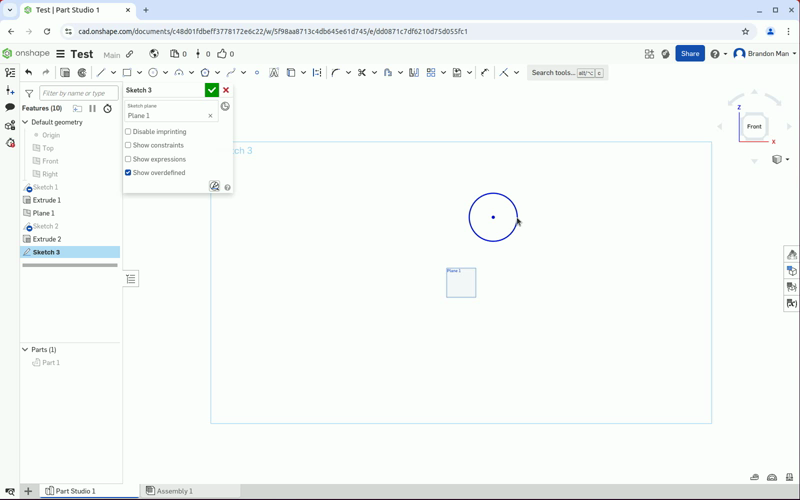
key(c)
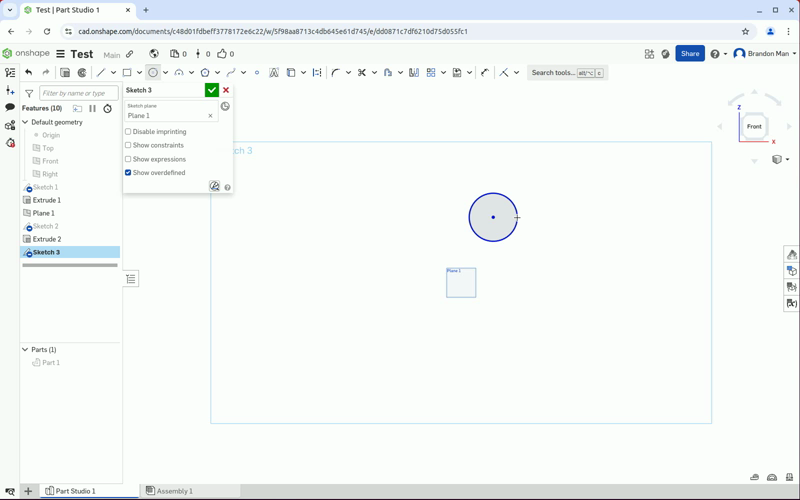
key_down(shift)
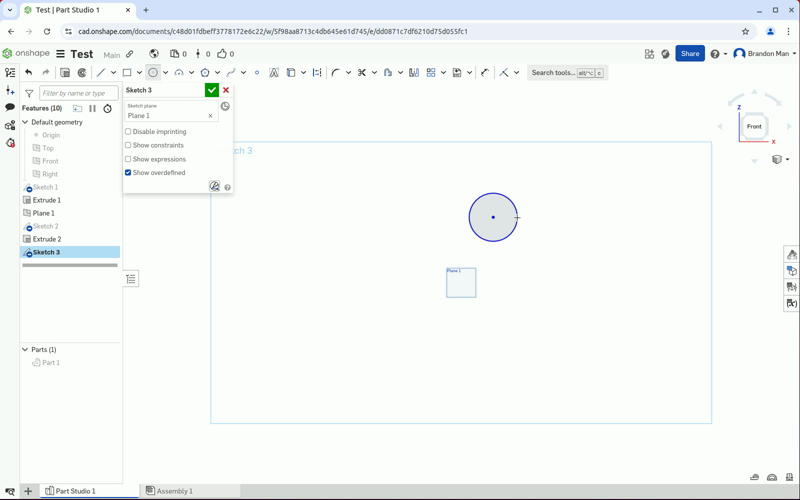
mouse_move(493, 217)
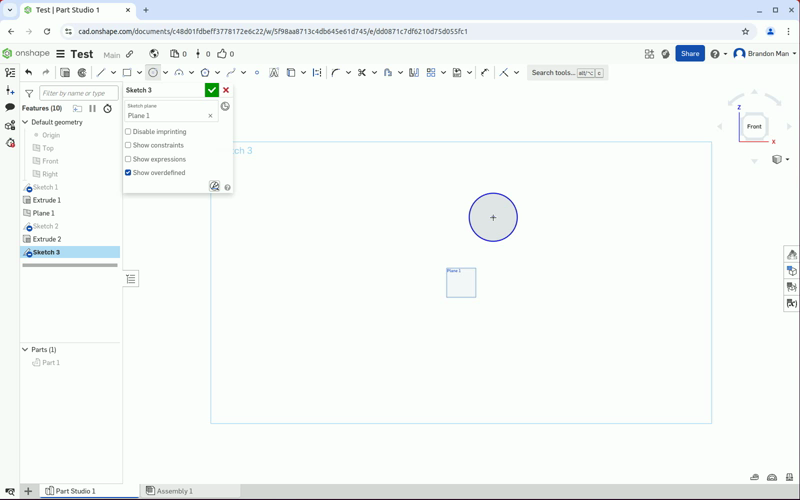
click(493, 217)
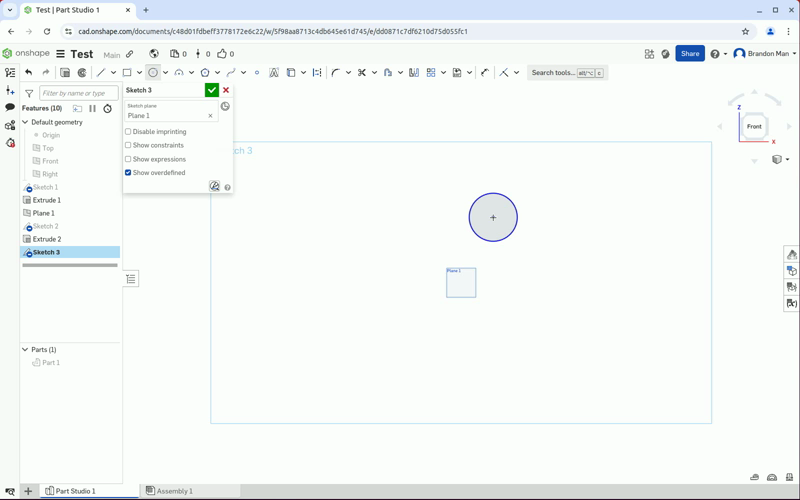
key_up(shift)
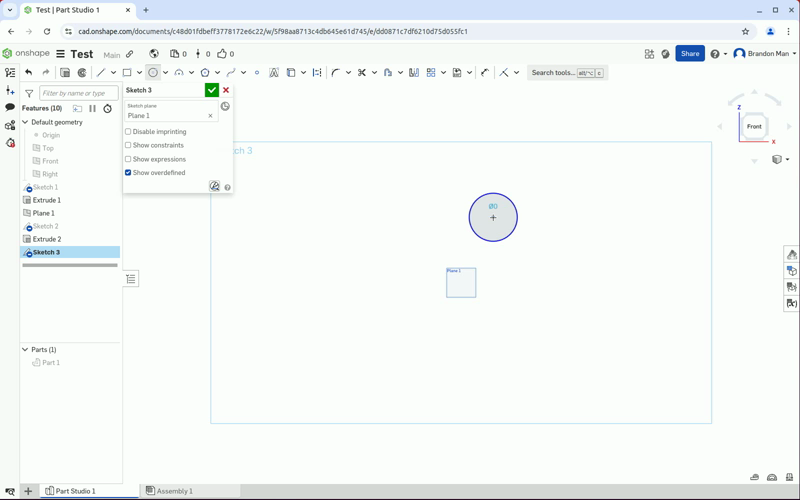
mouse_move(512, 217)
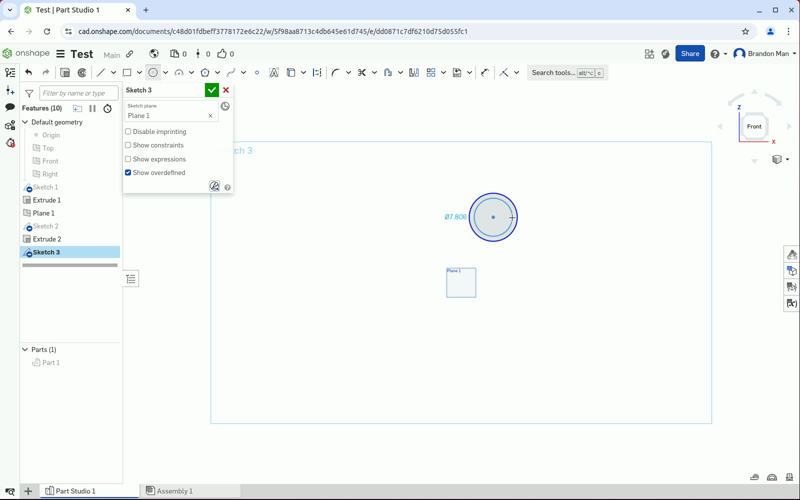
click(512, 217)
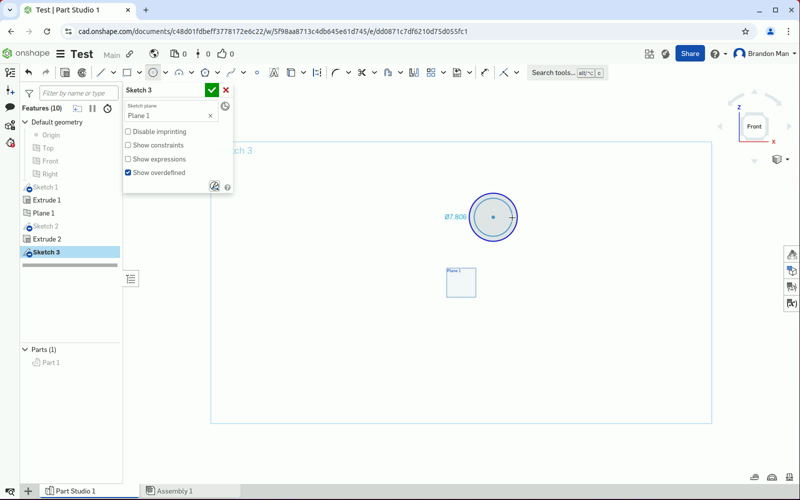
key(esc)
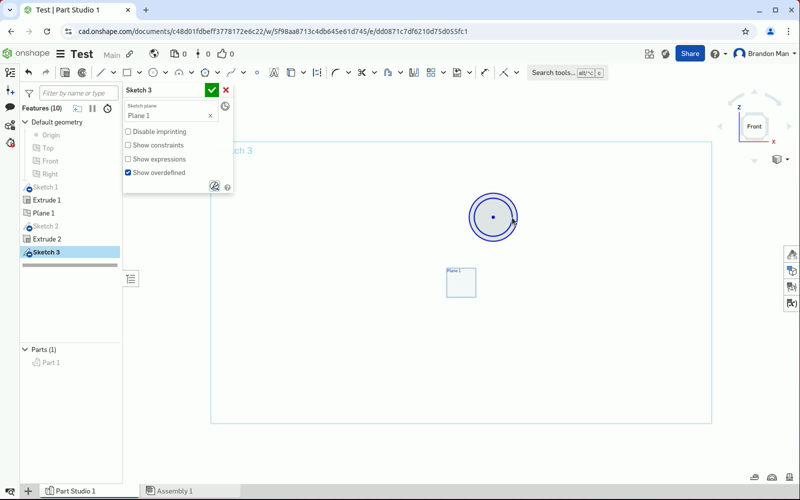
mouse_move(513, 213)
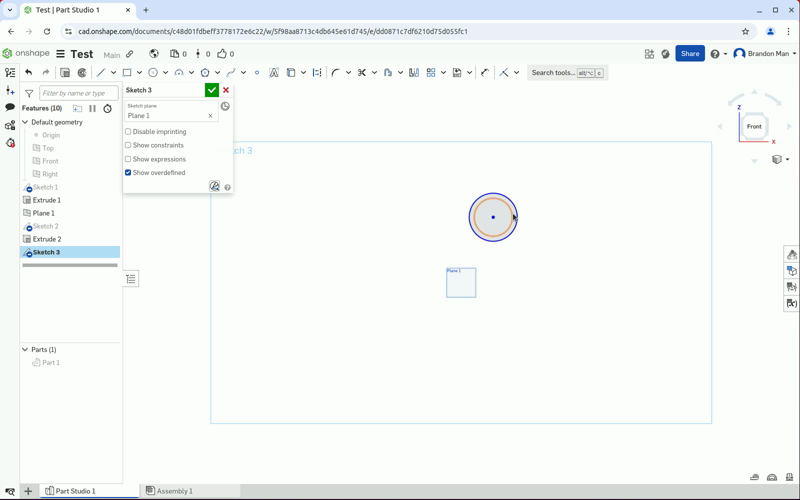
scroll(6)
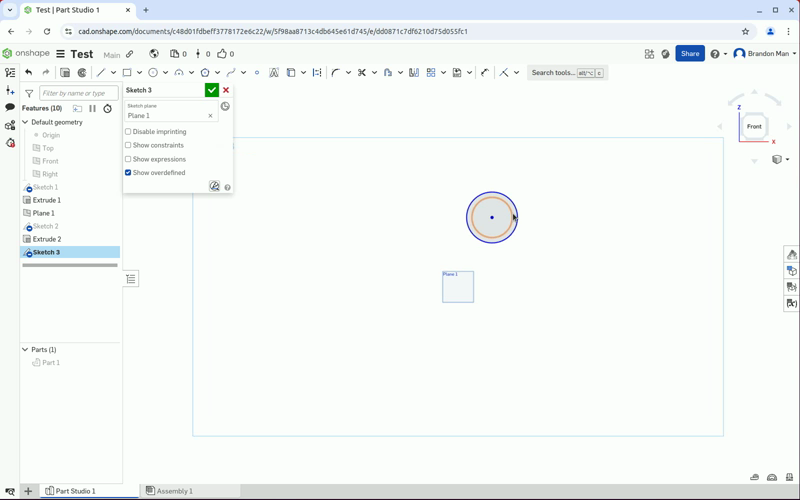
scroll(6)
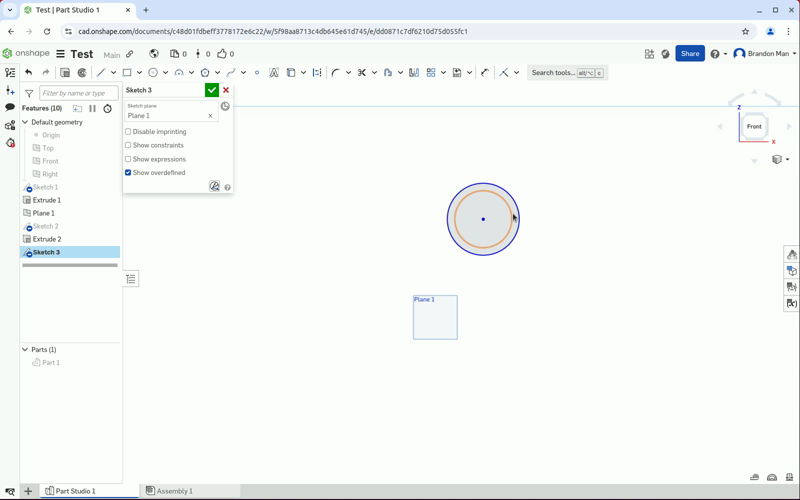
scroll(6)
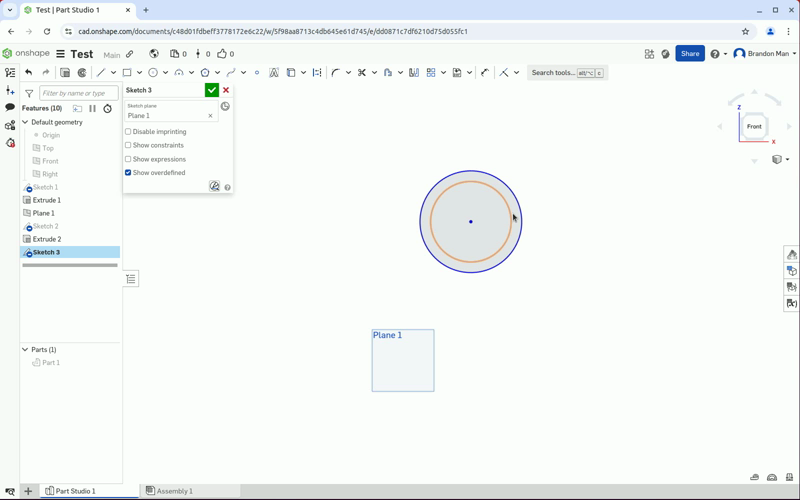
scroll(6)
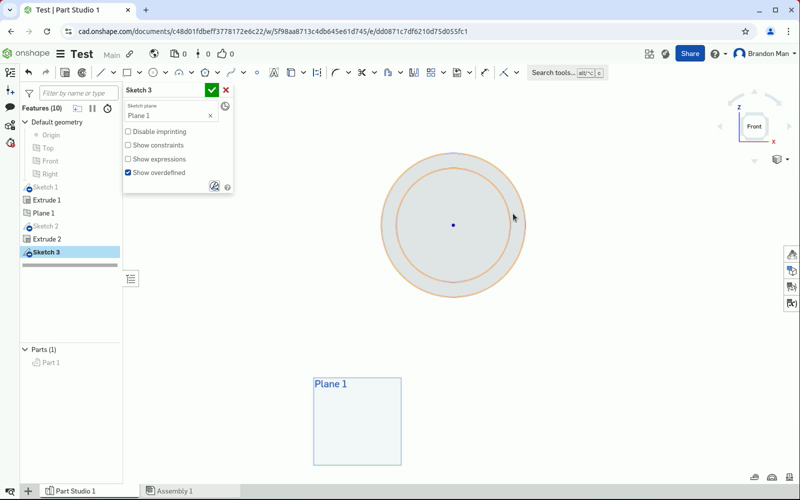
scroll(6)
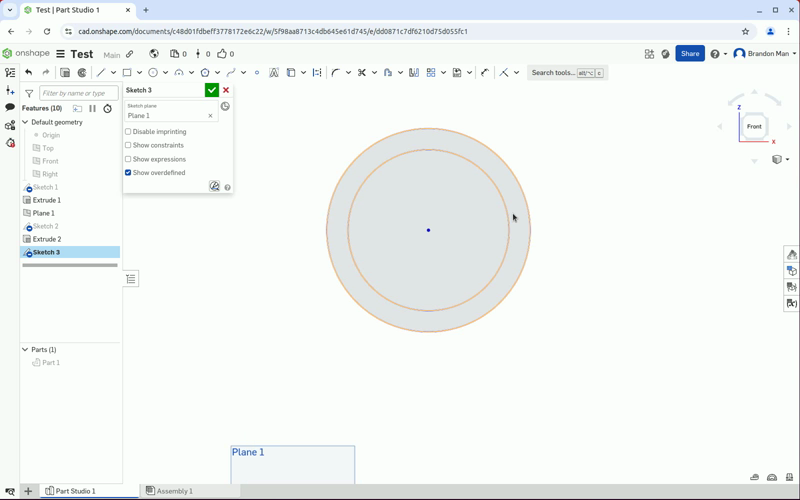
scroll(6)
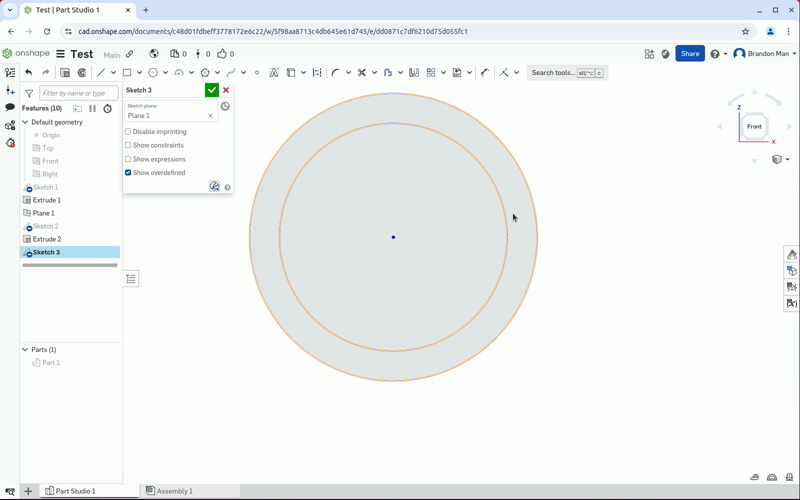
scroll(6)
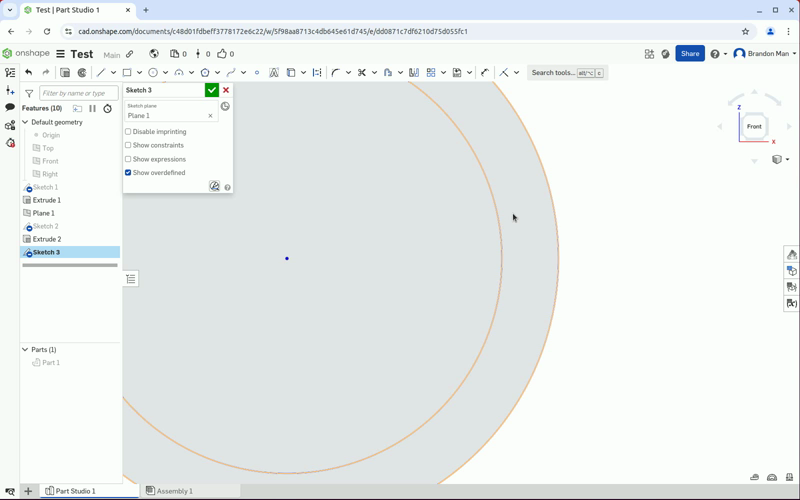
click(513, 213)
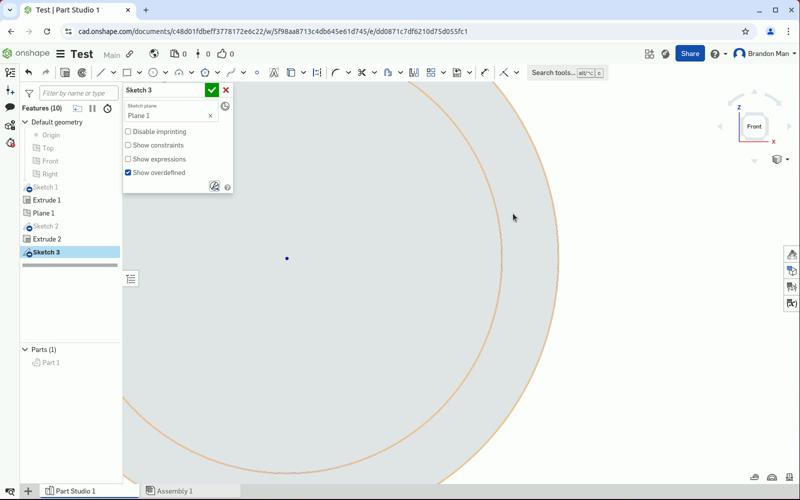
scroll(-6)
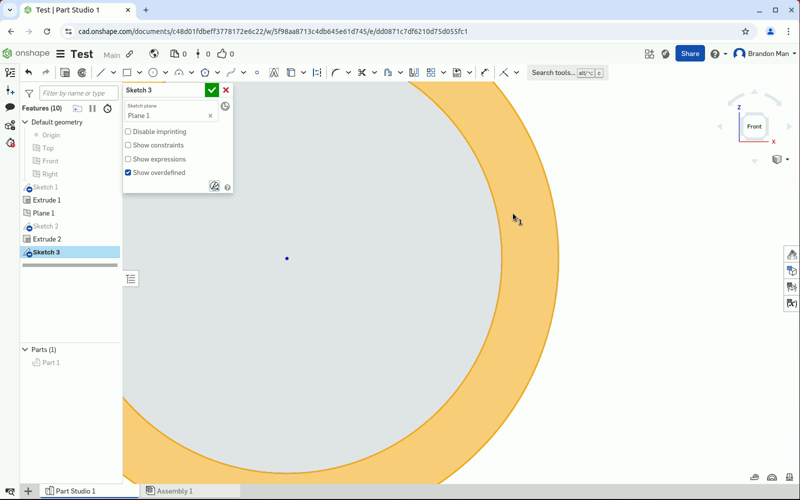
scroll(-6)
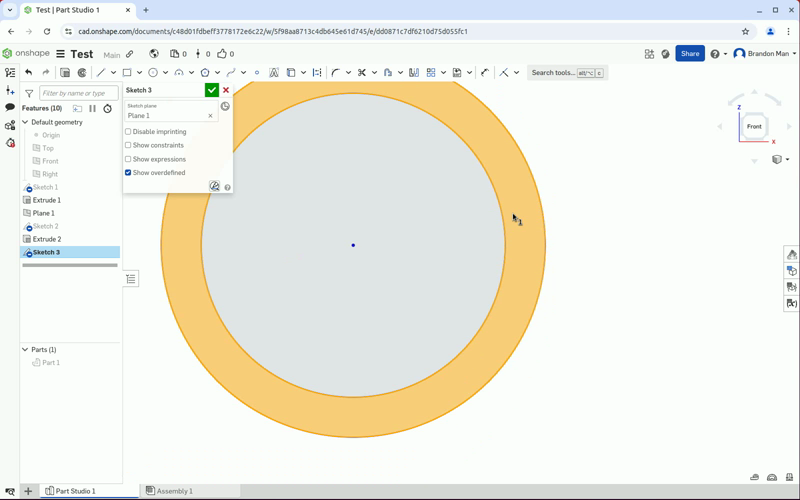
scroll(-6)
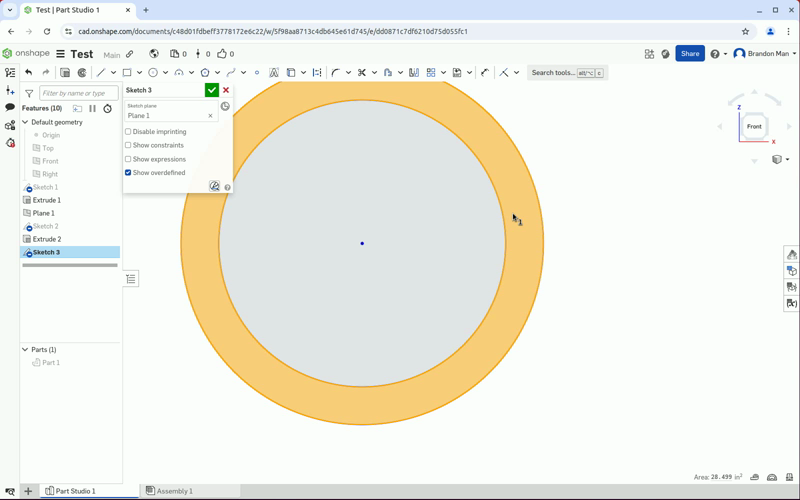
scroll(-6)
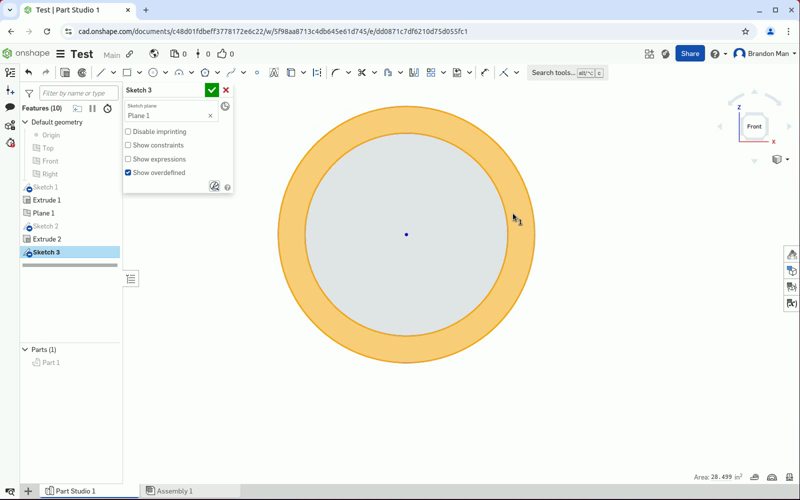
scroll(-6)
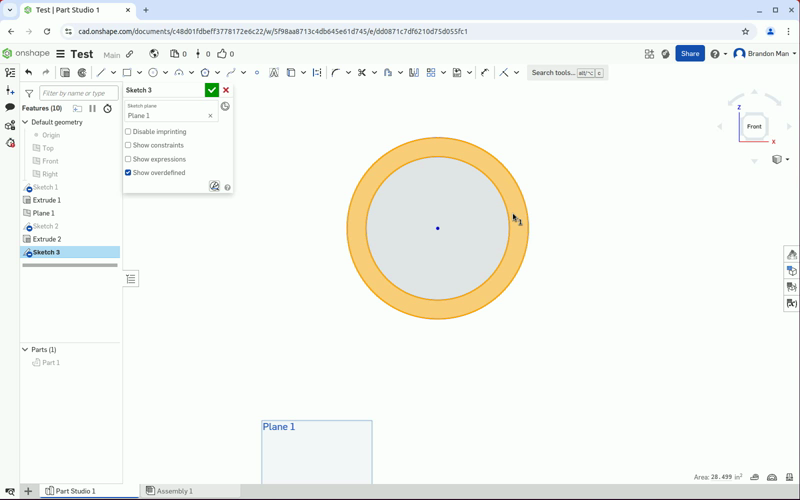
scroll(-6)
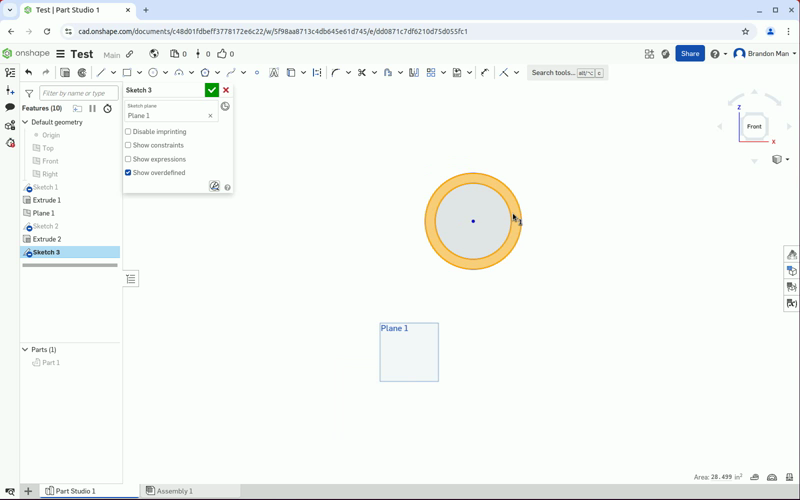
scroll(-6)
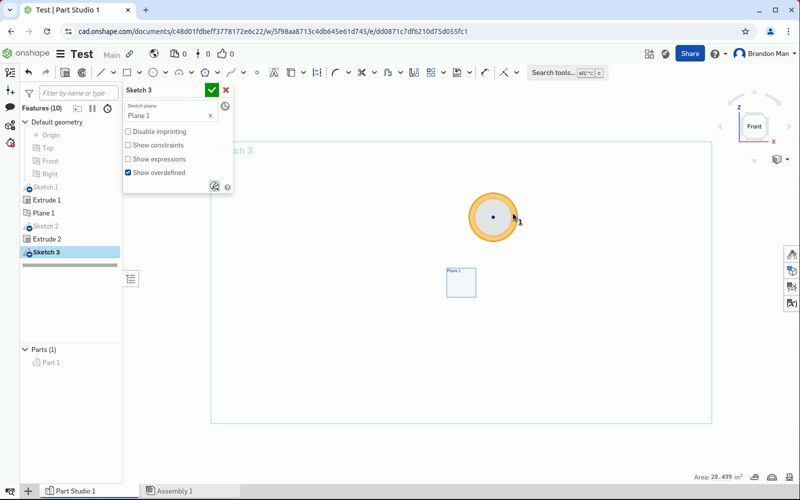
mouse_move(73, 352)
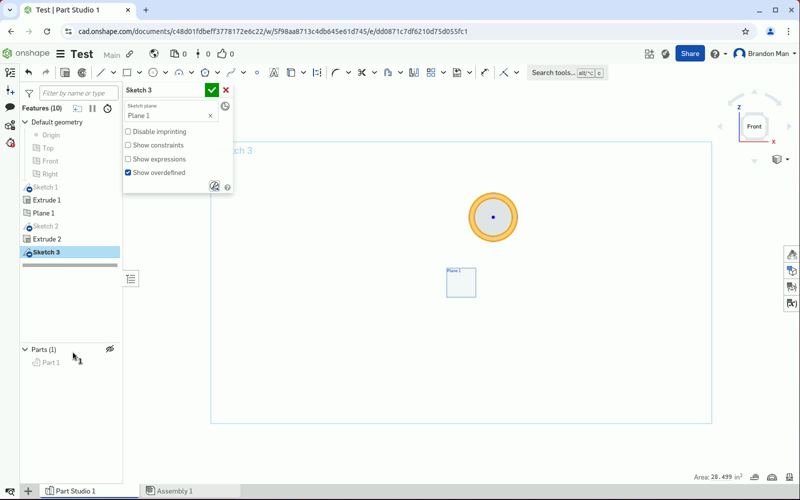
key(shift+y)
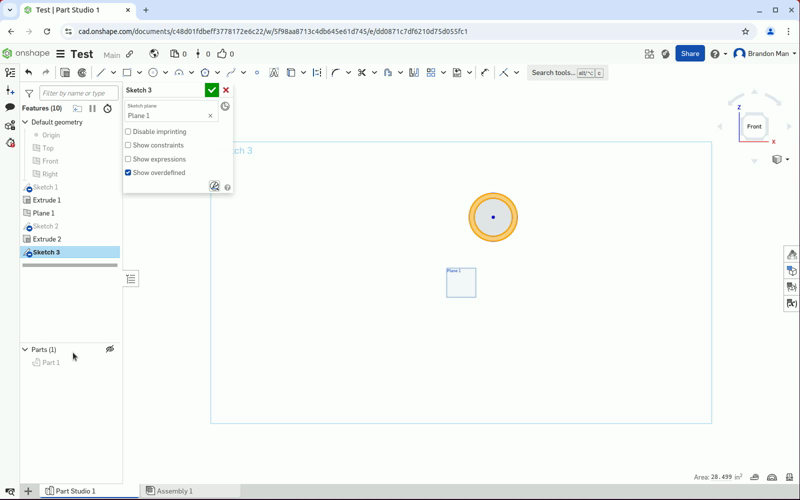
key(shift+e)
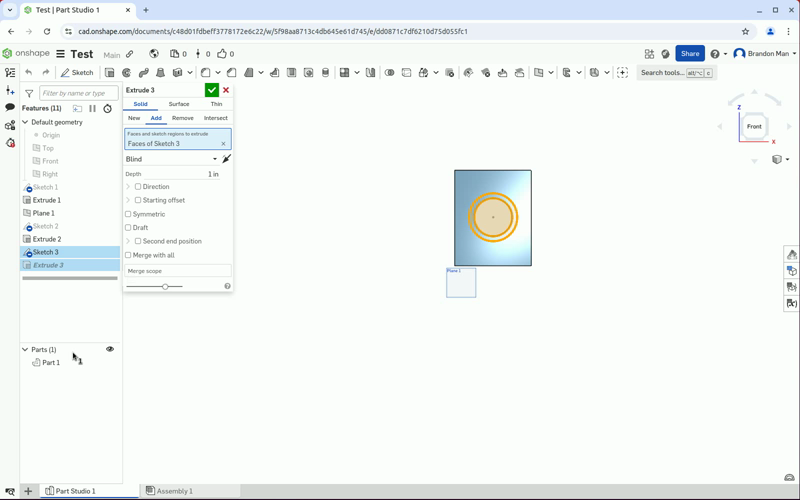
mouse_move(143, 106)
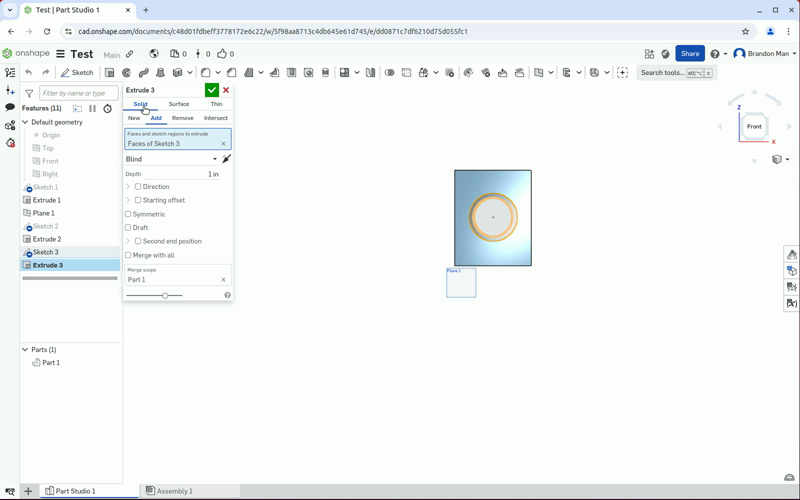
click(143, 106)
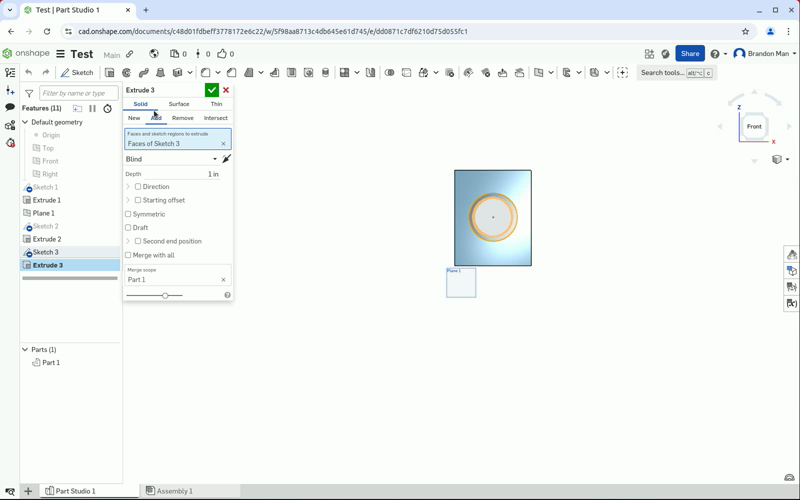
mouse_move(186, 120)
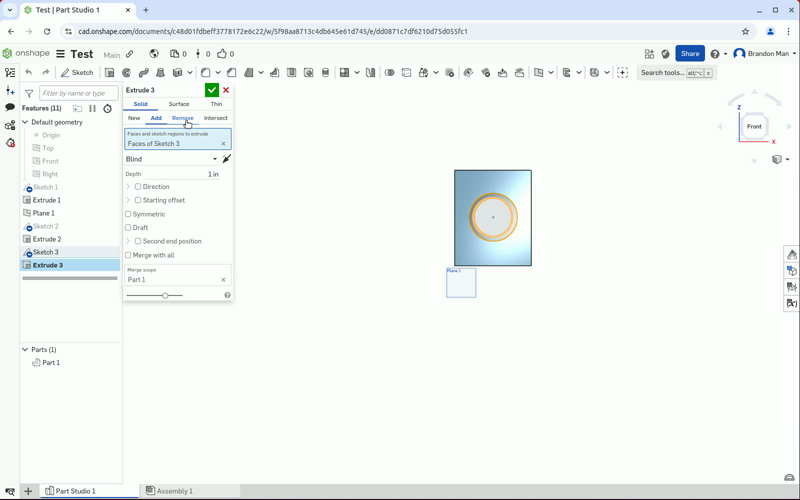
click(186, 120)
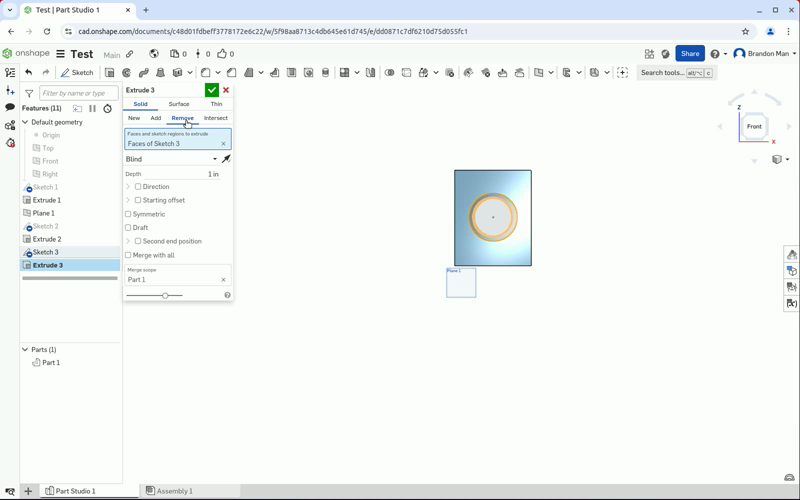
key(tab, 4)
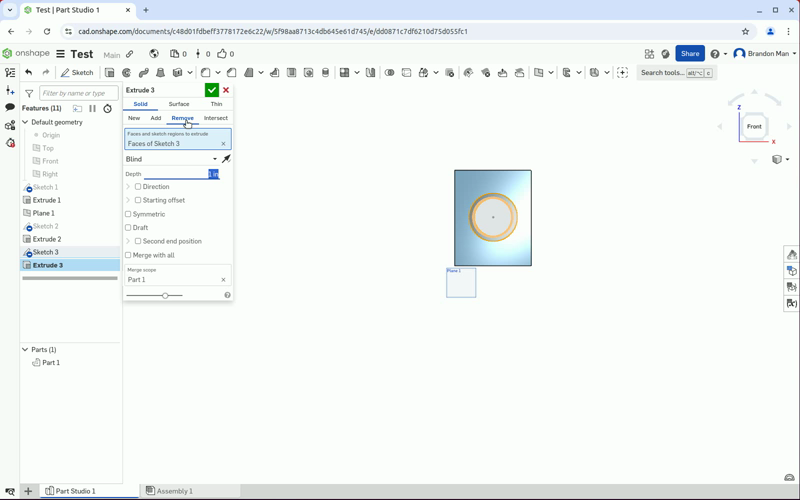
text(1.926)
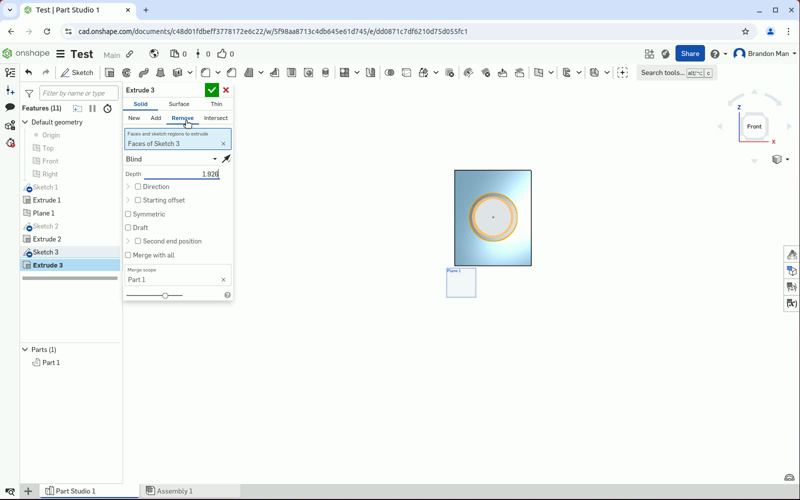
key(tab, 6)
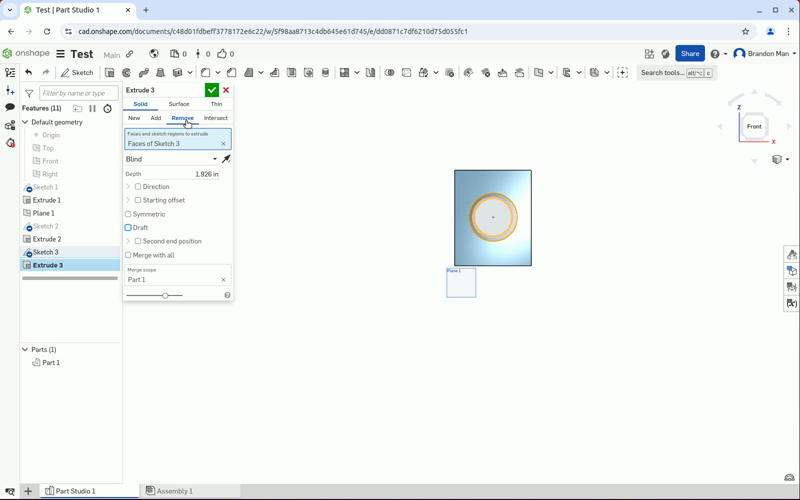
key(space)
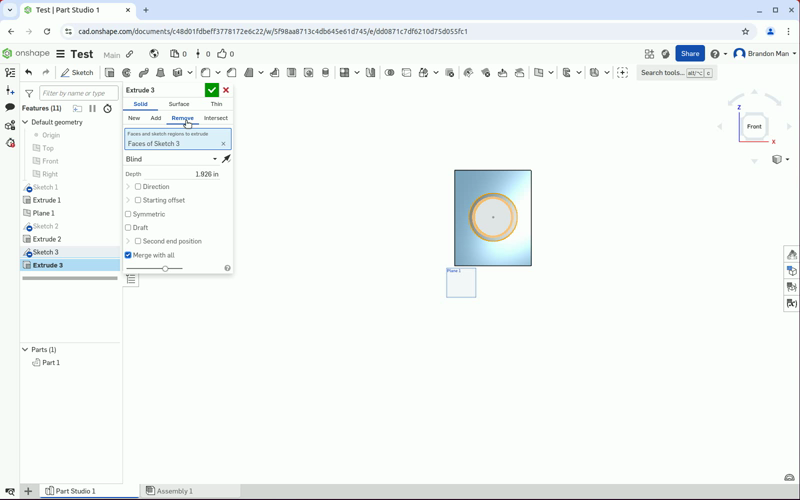
key(enter)
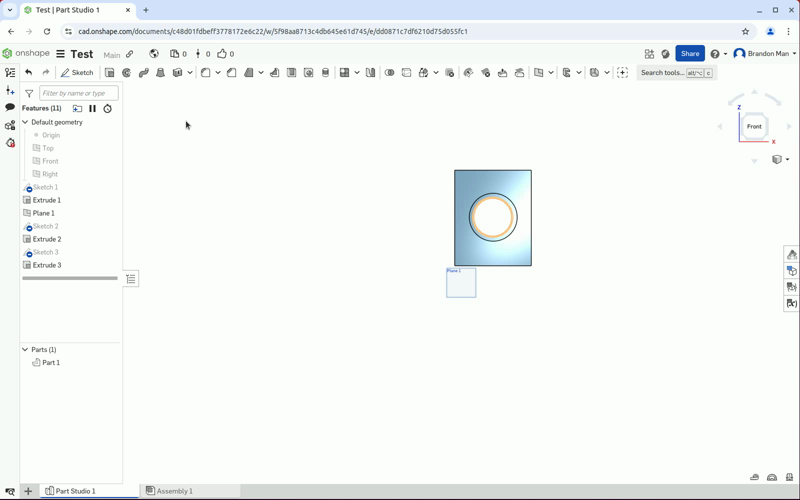
key(shift+h)
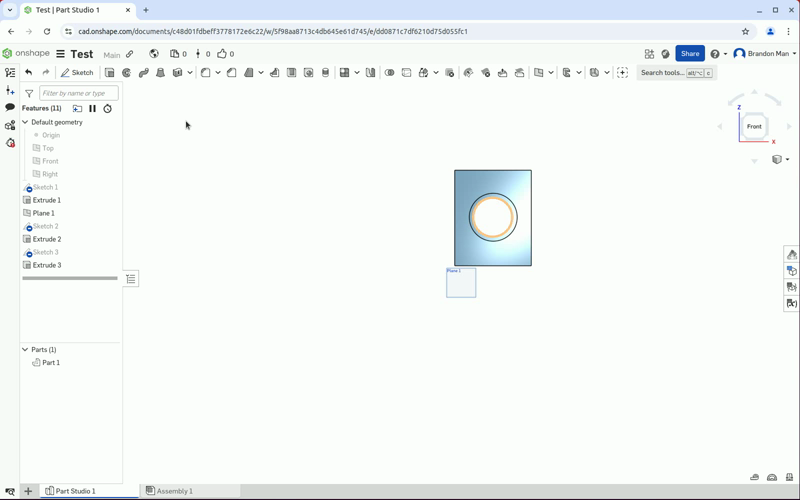
key(shift+h)
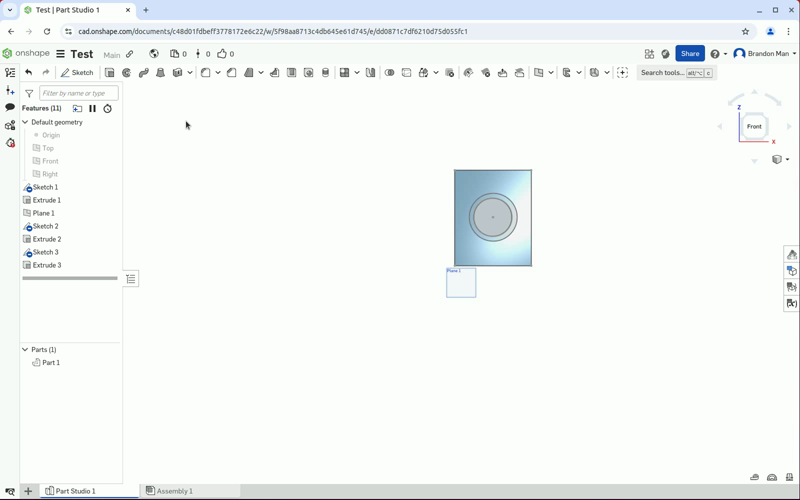
key(shift+7)
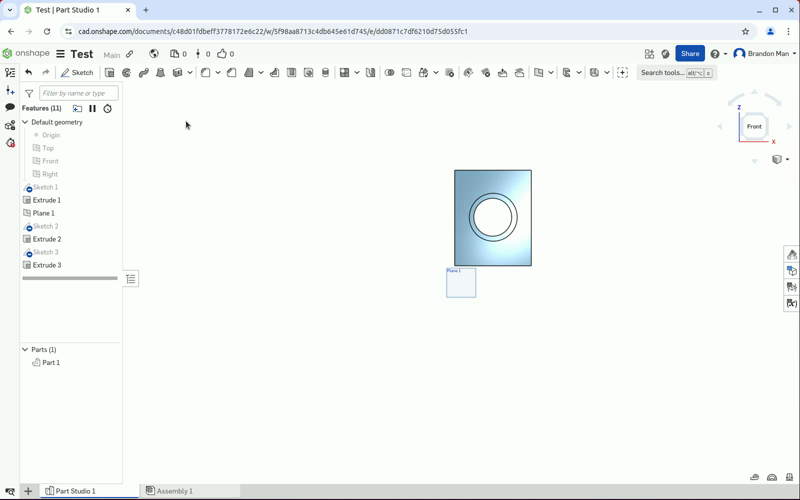
key(left, 2)
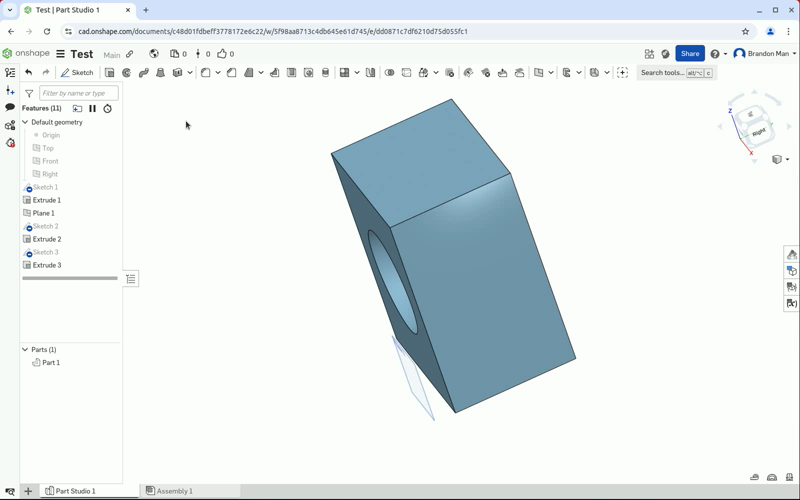
key(down, 2)
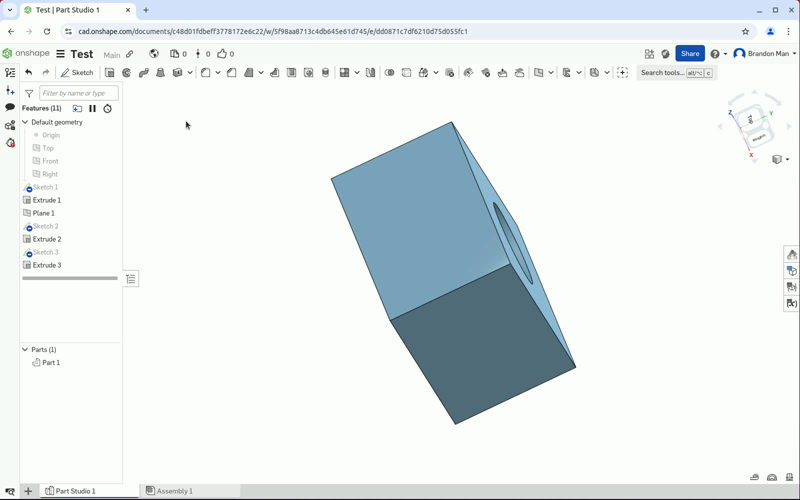
key(up, 2)
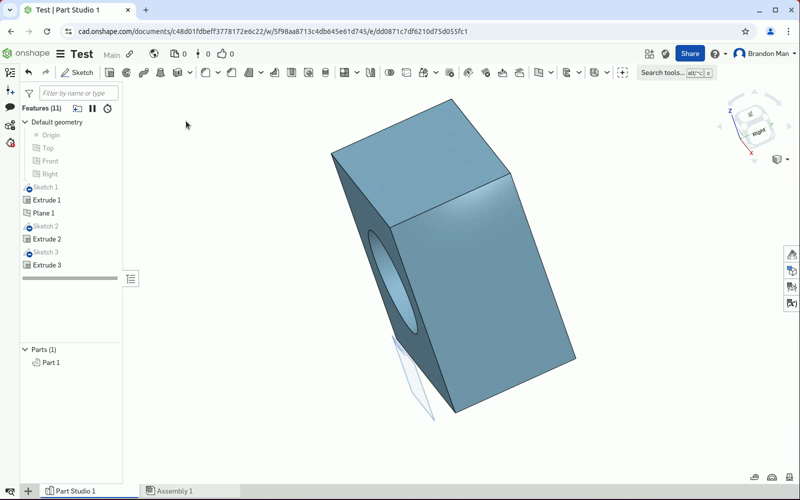
key(right, 2)
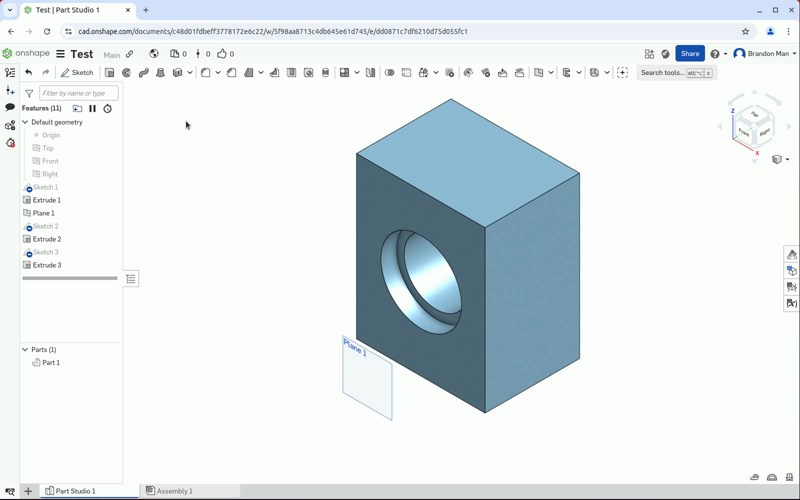
mouse_move(73, 189)
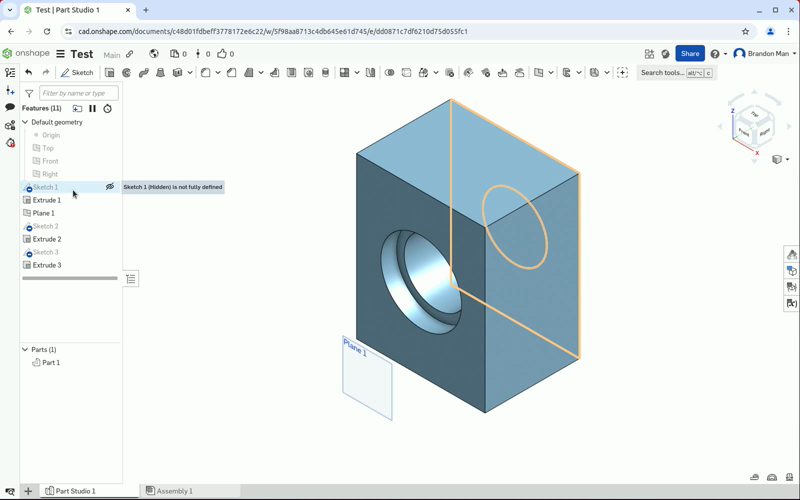
click(73, 189)